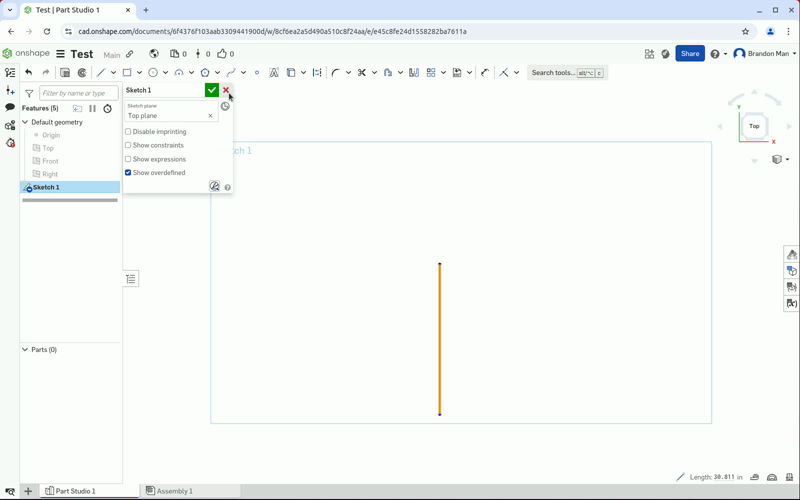
key(shift+h)
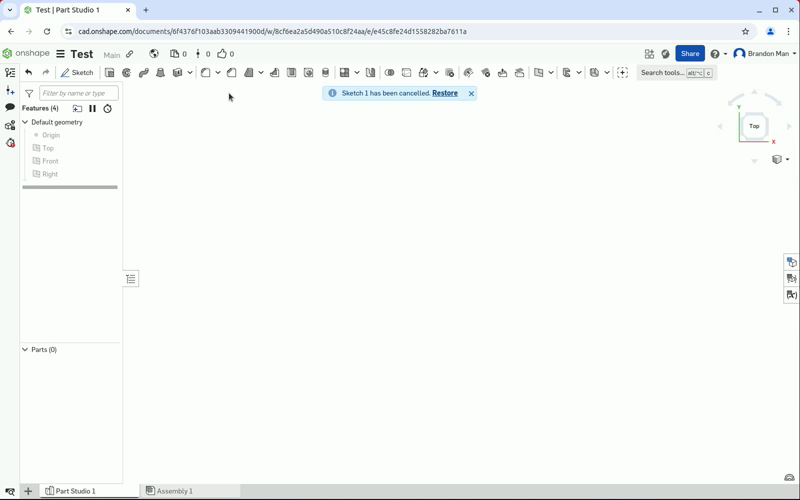
mouse_move(73, 352)
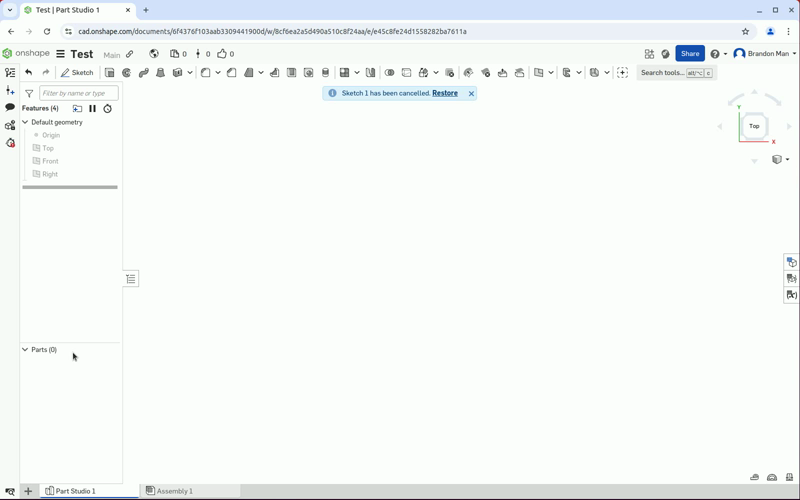
key(y)
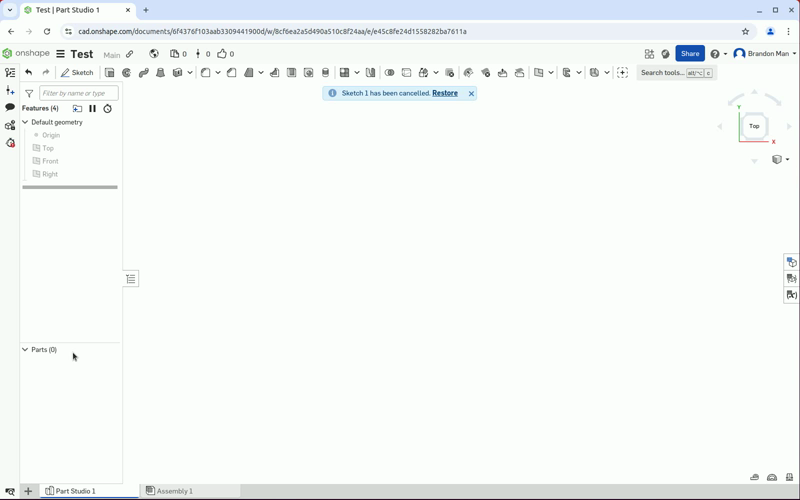
key(shift+p)
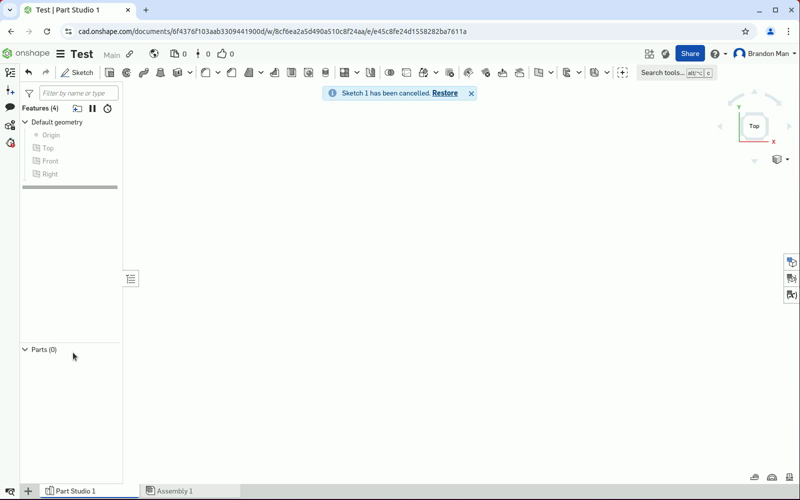
key(space)
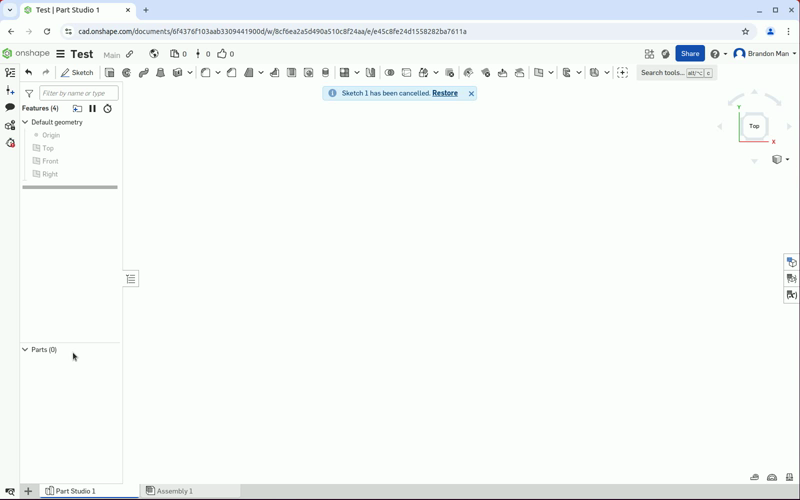
key_down(shift)
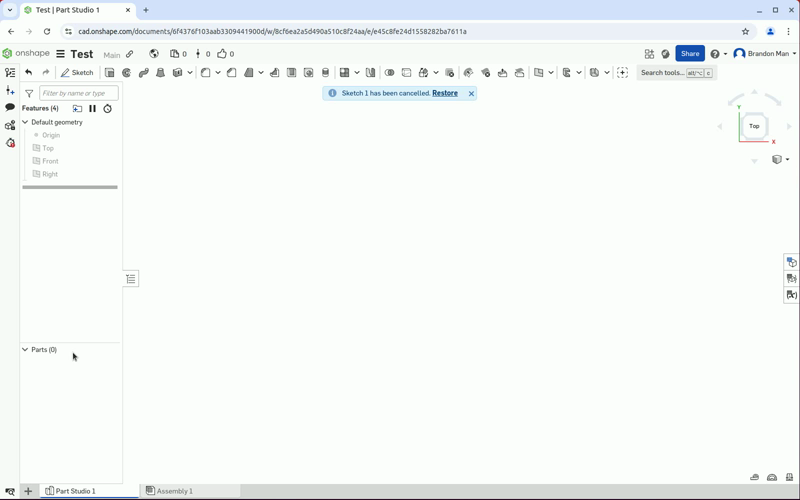
key(up)
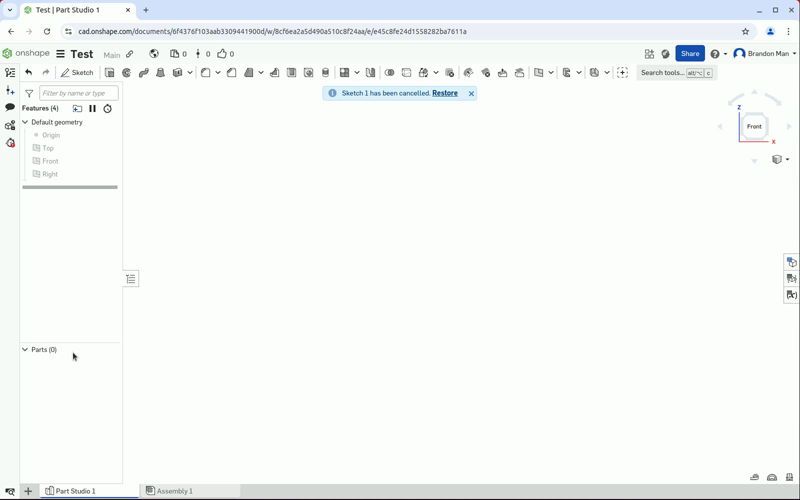
key_up(shift)
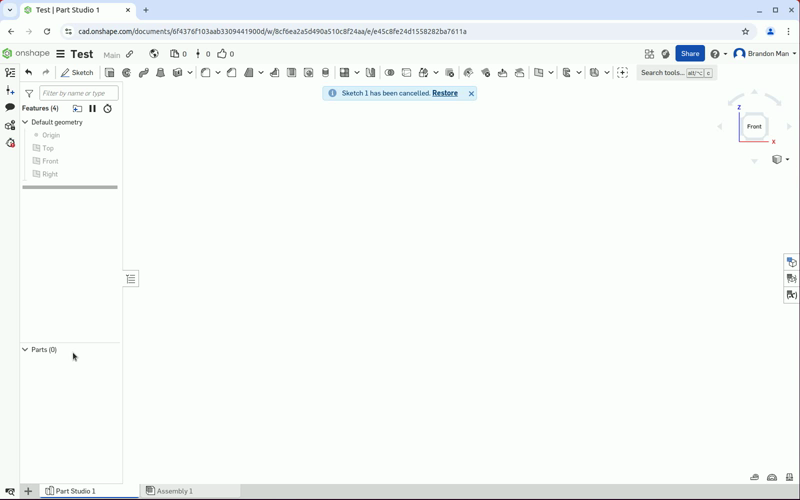
key(space)
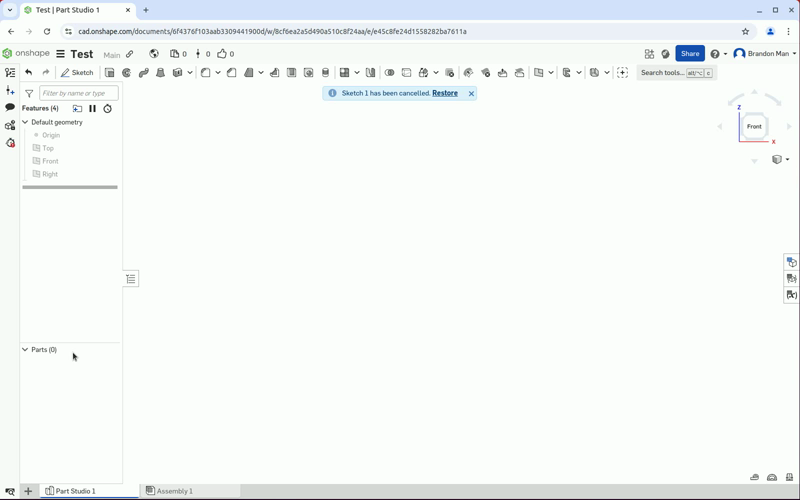
key_down(shift)
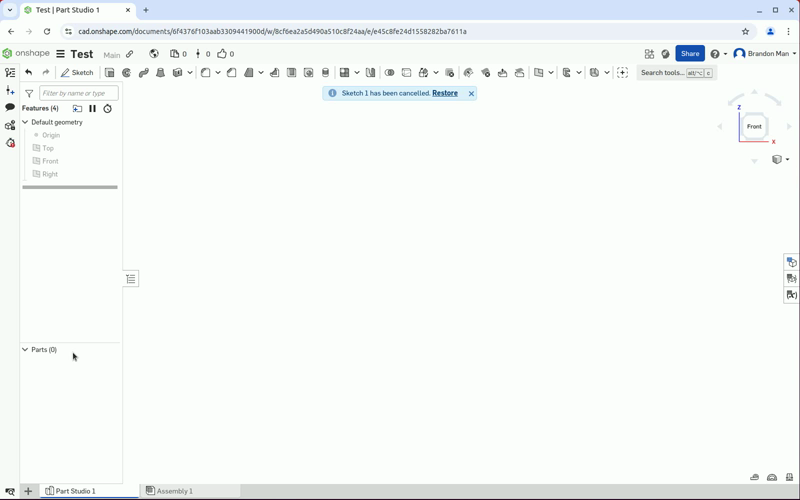
key(left)
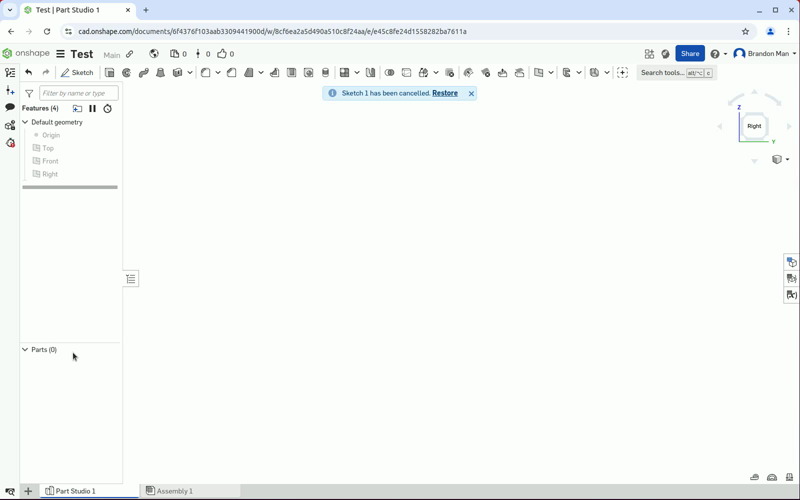
key_up(shift)
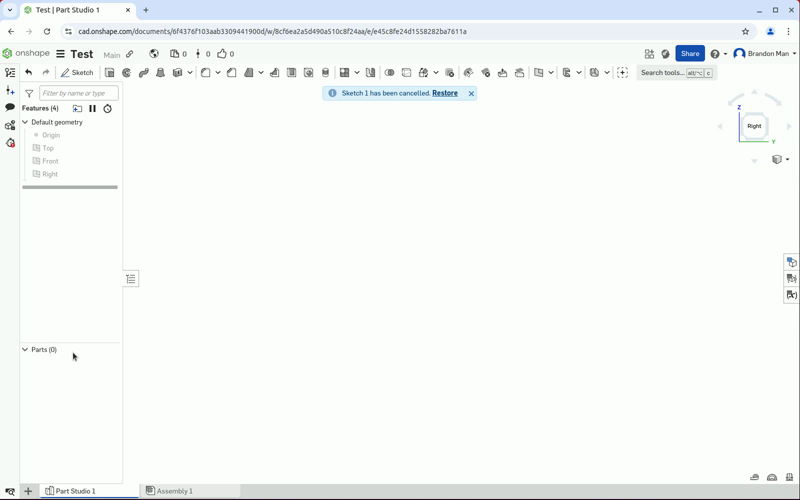
mouse_move(73, 352)
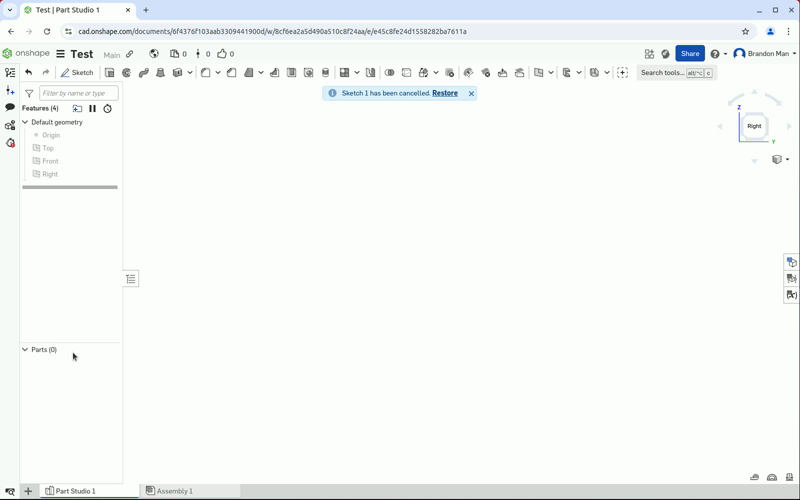
key(shift+y)
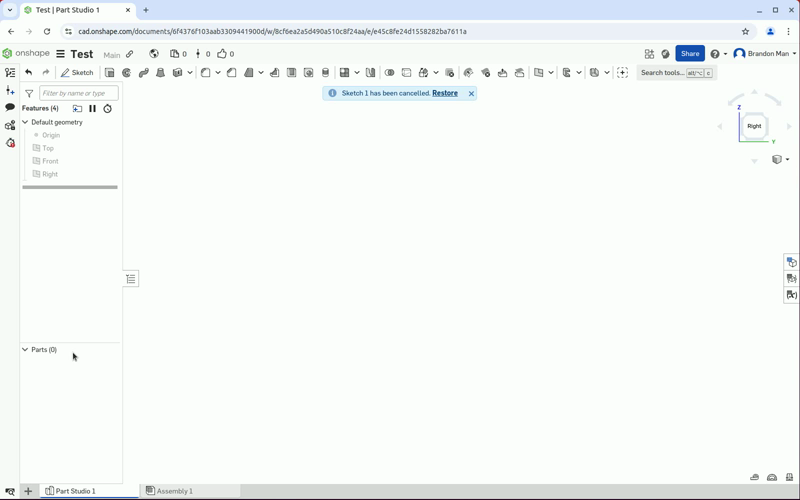
key(shift+s)
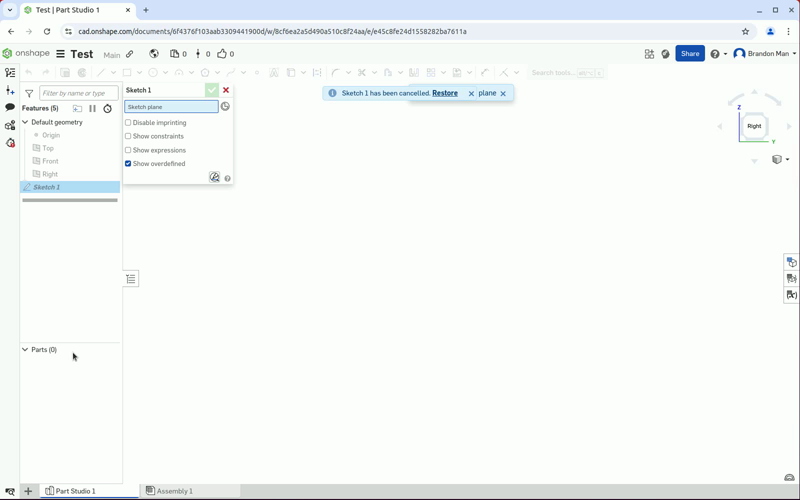
mouse_move(73, 176)
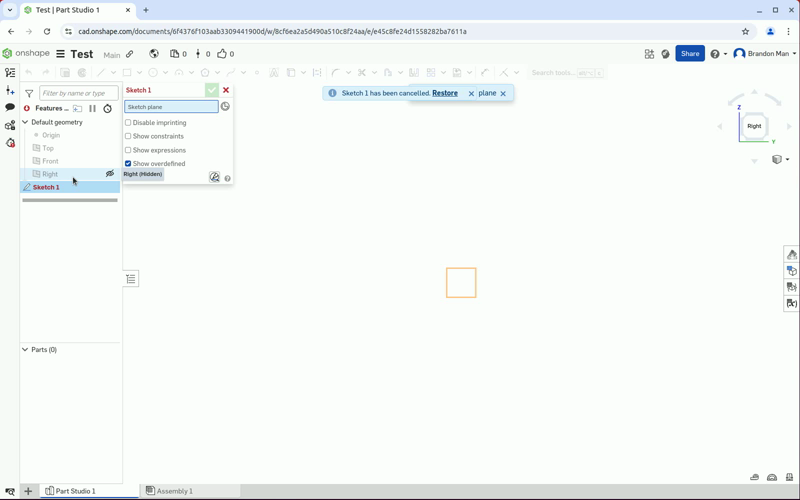
click(73, 176)
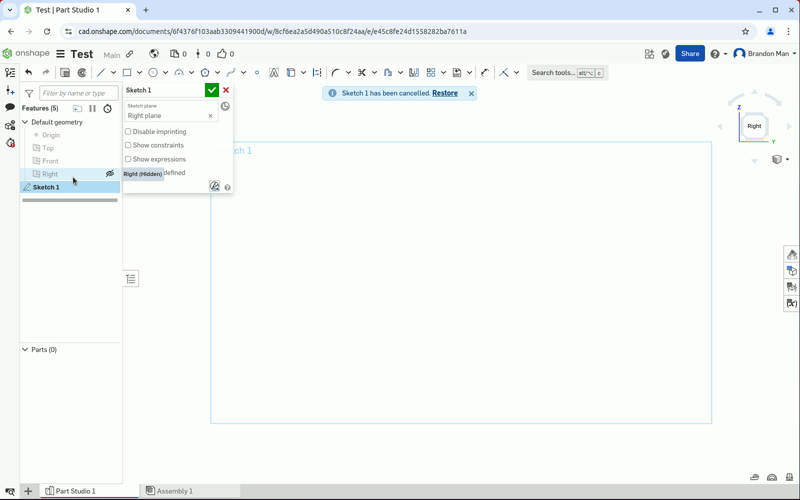
mouse_move(73, 352)
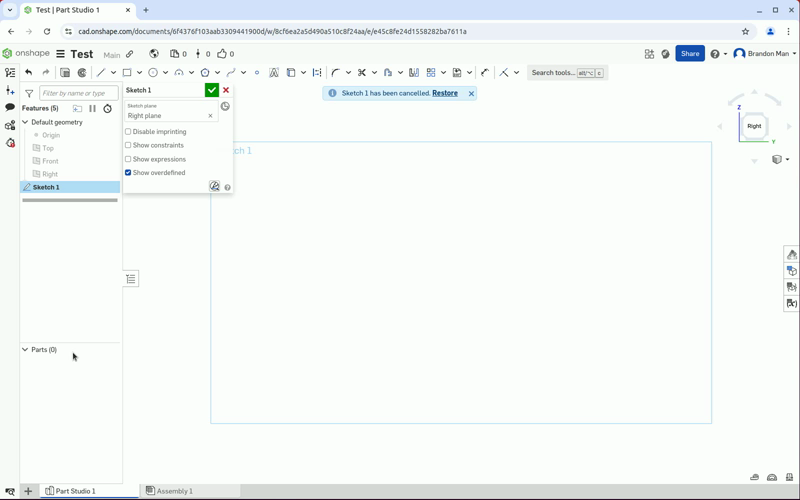
key(y)
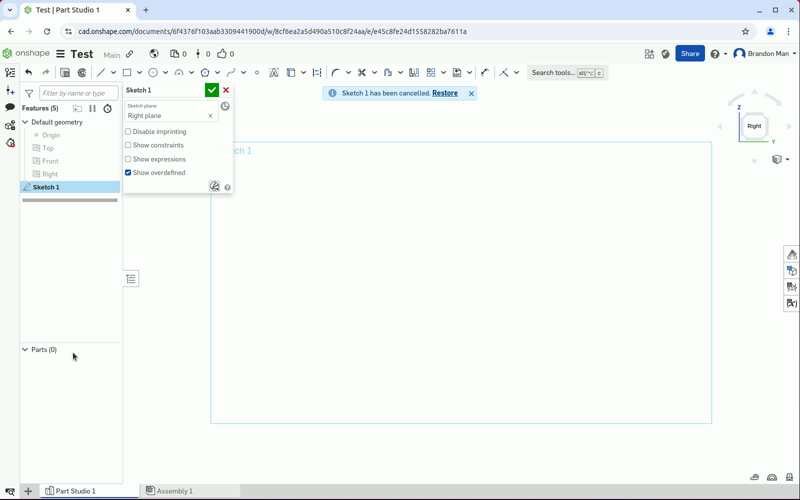
key(c)
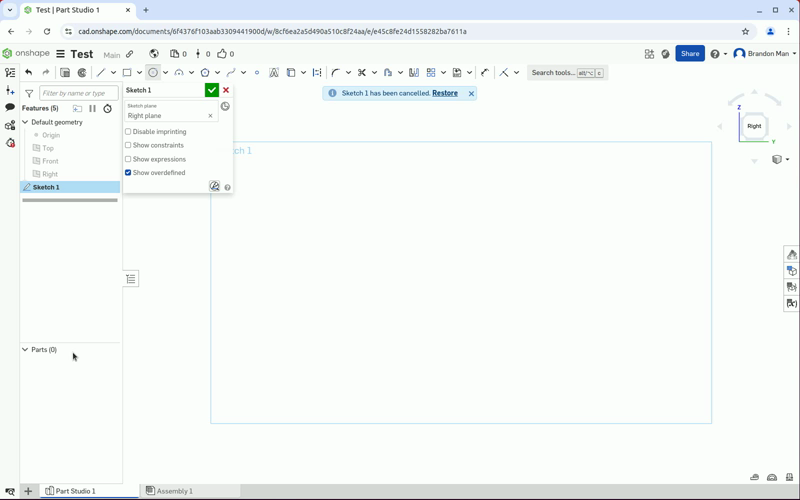
key_down(shift)
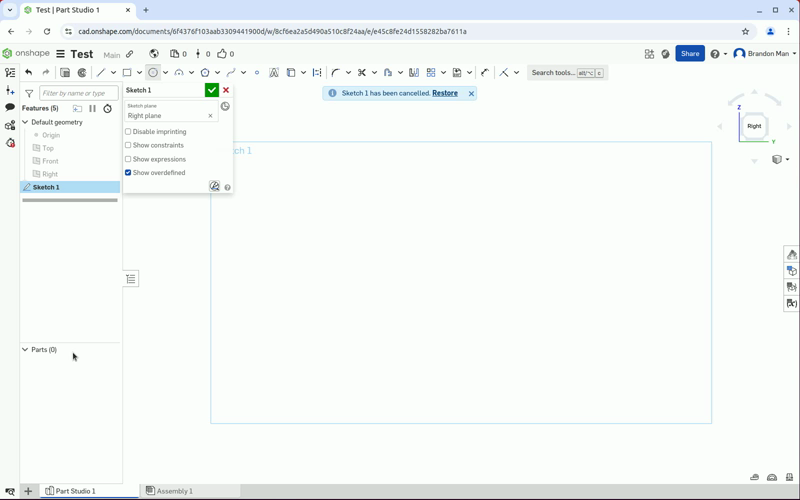
mouse_move(461, 282)
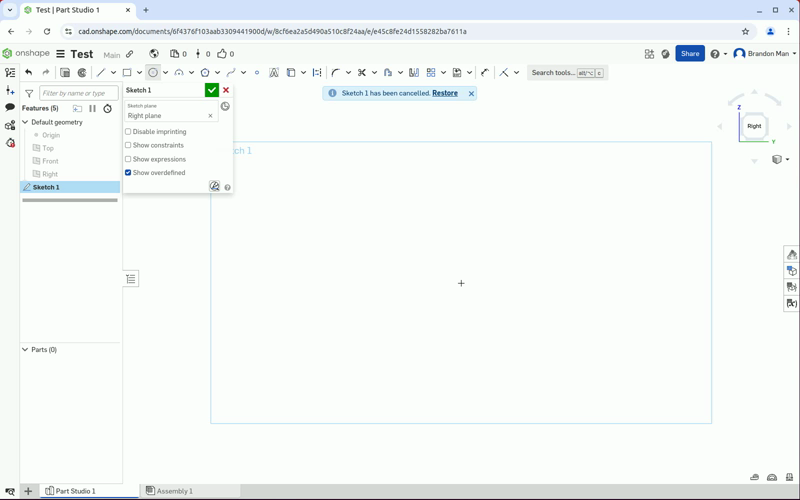
click(461, 282)
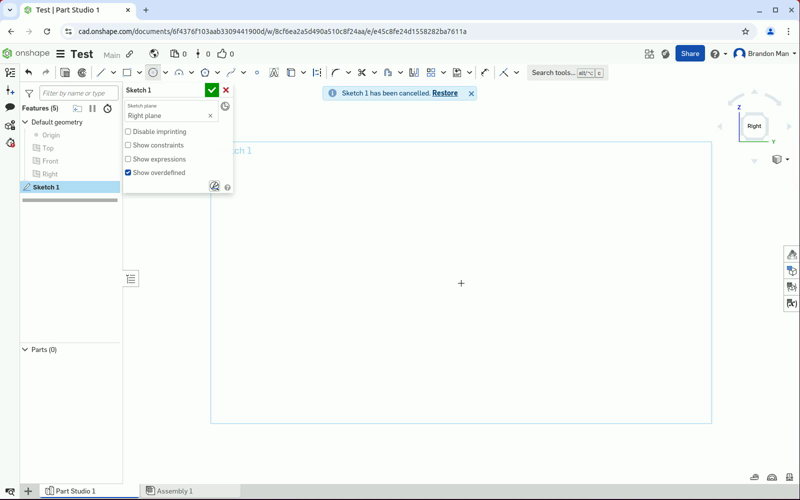
key_up(shift)
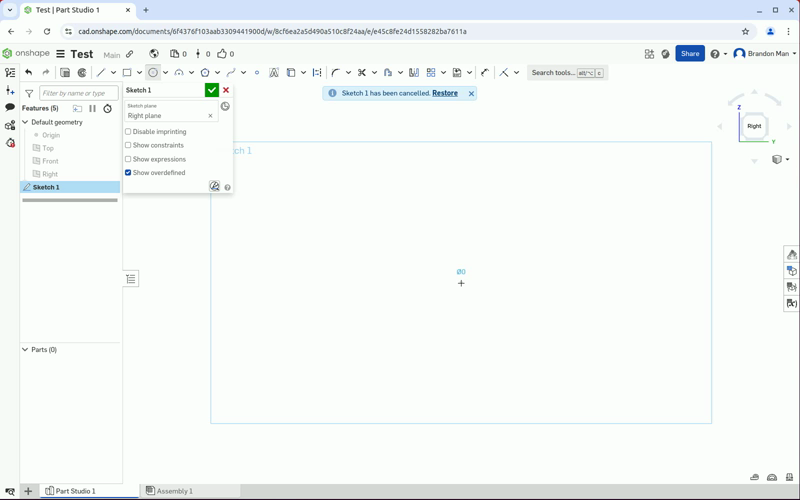
mouse_move(572, 282)
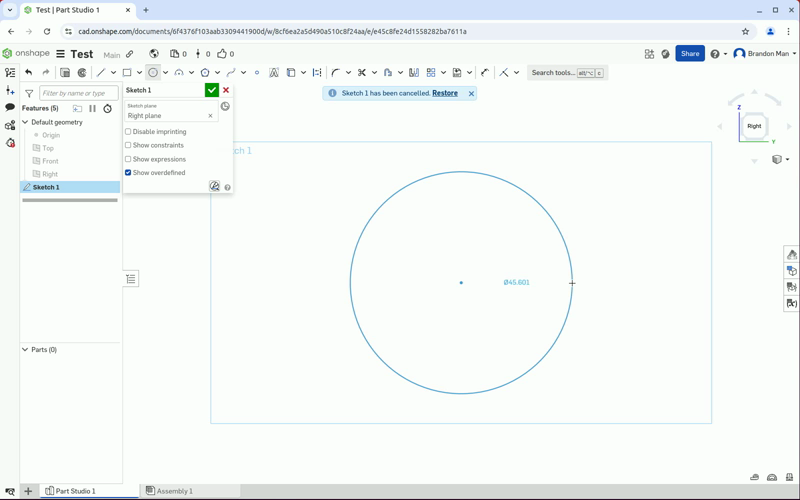
click(572, 282)
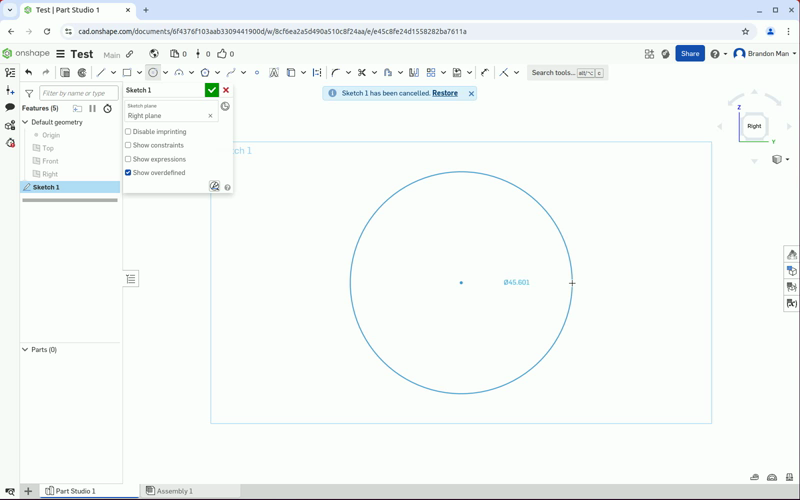
key(esc)
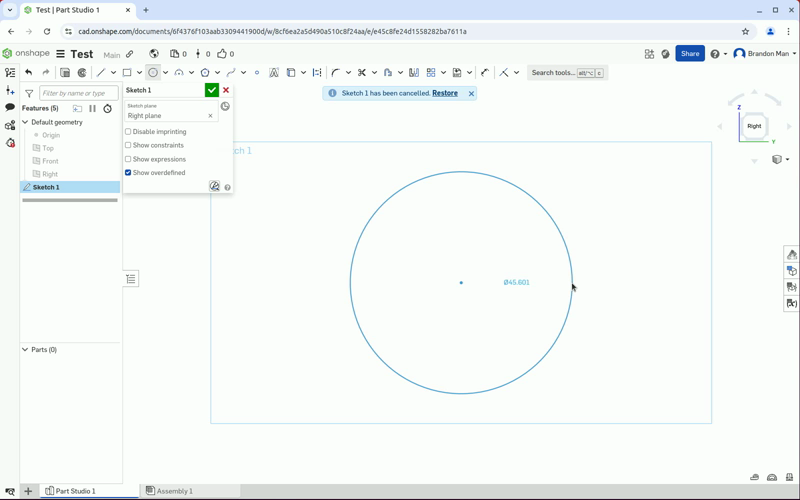
key(c)
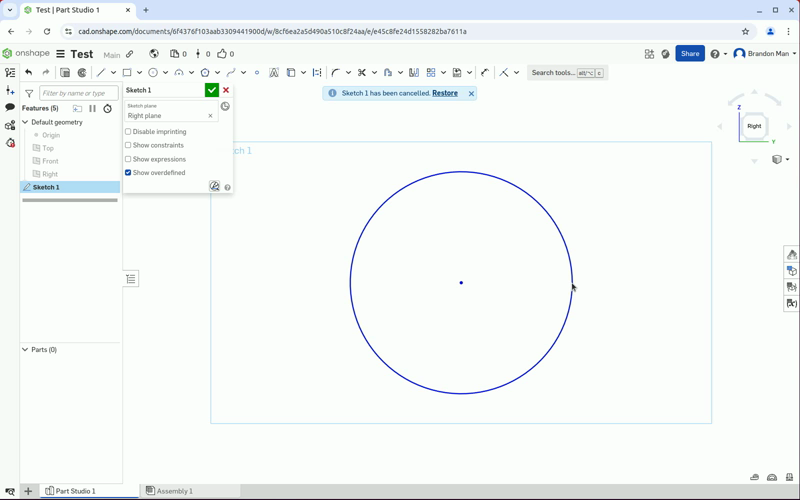
key_down(shift)
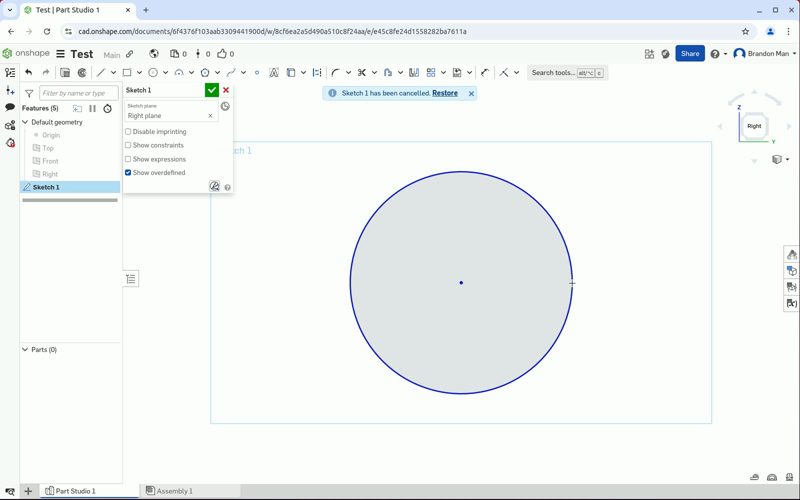
mouse_move(461, 282)
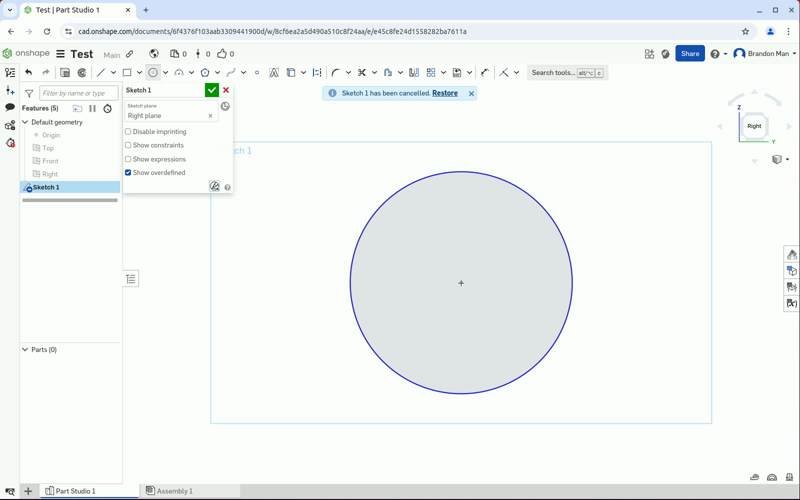
click(461, 282)
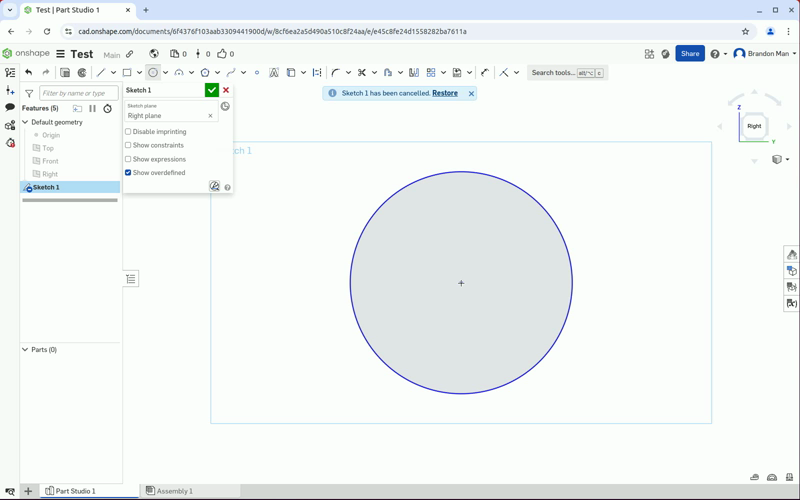
key_up(shift)
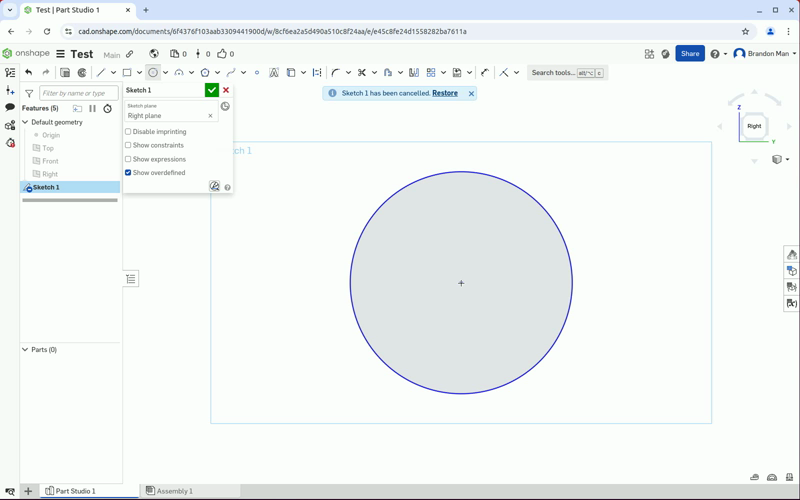
mouse_move(536, 282)
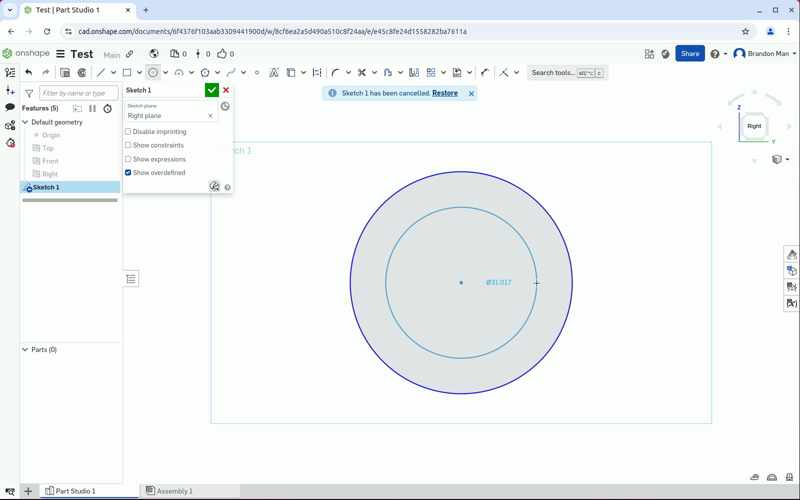
click(536, 282)
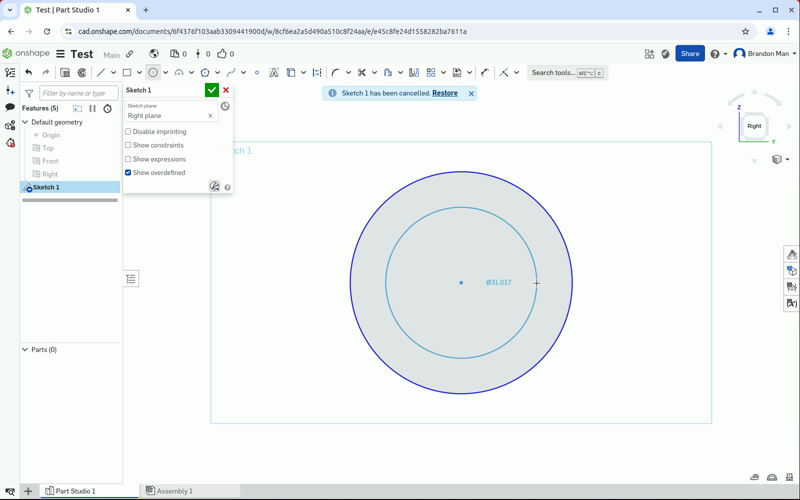
key(esc)
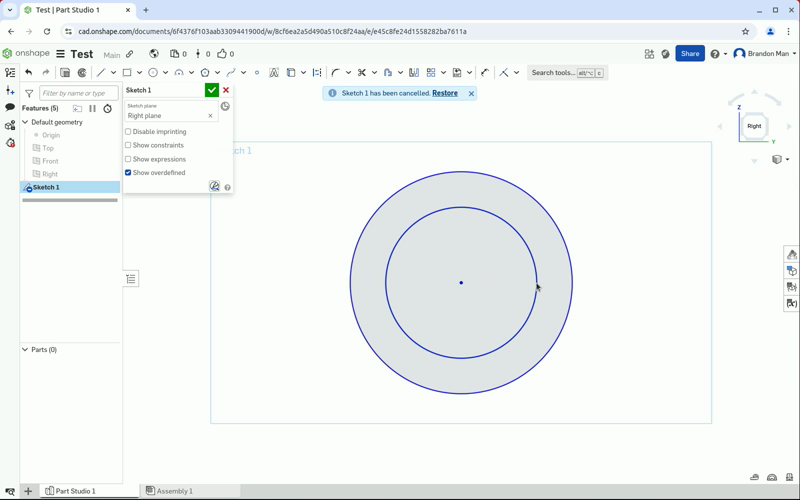
mouse_move(368, 257)
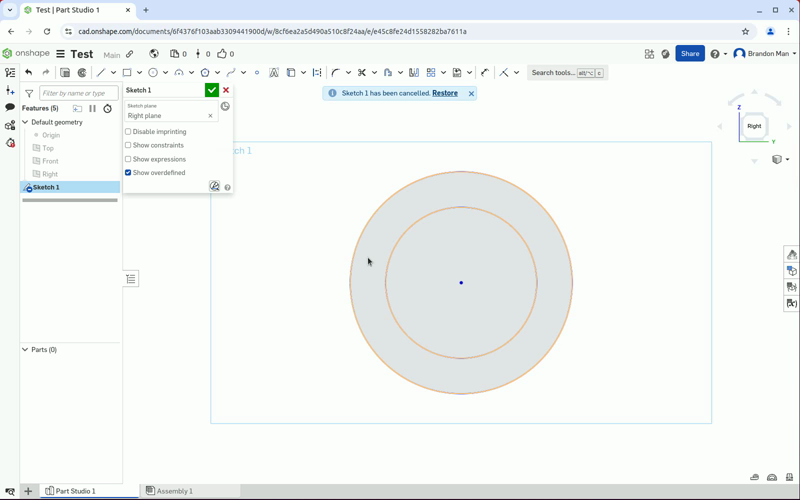
click(368, 257)
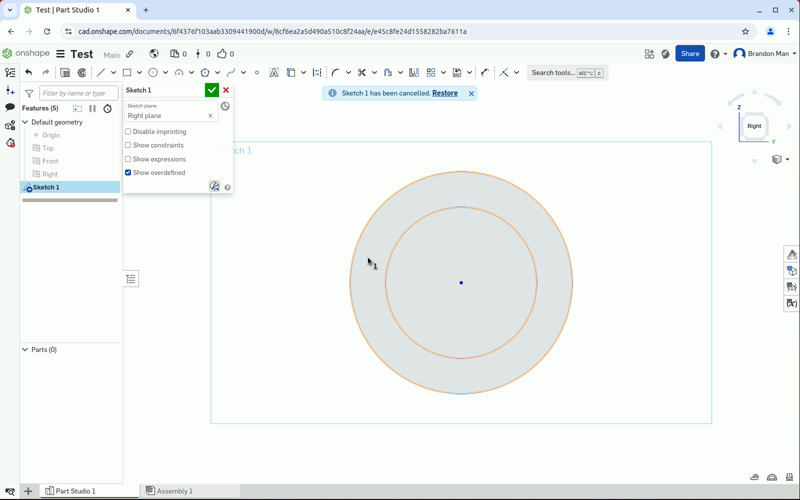
mouse_move(73, 352)
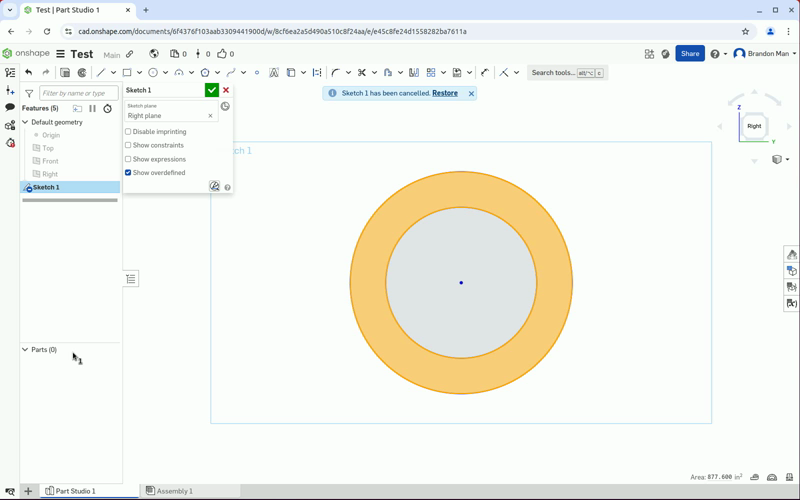
key(shift+y)
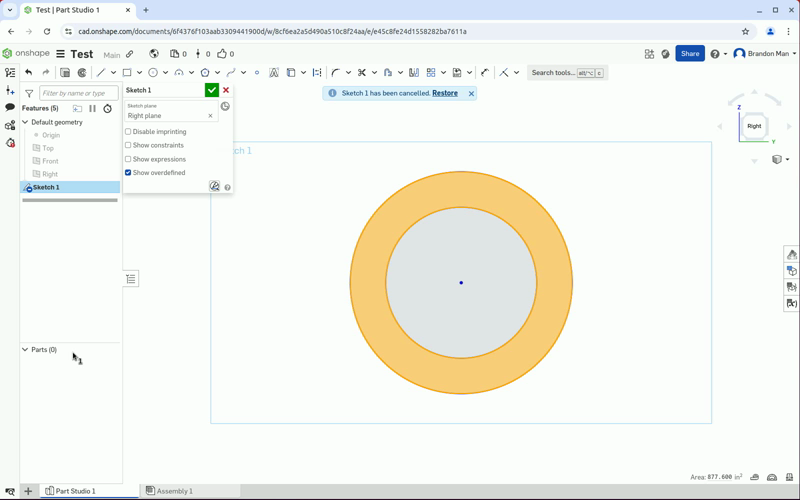
key(shift+e)
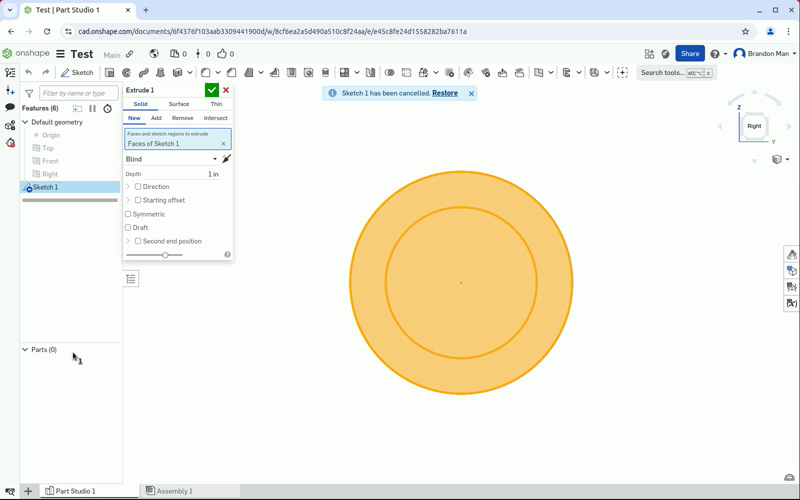
mouse_move(143, 106)
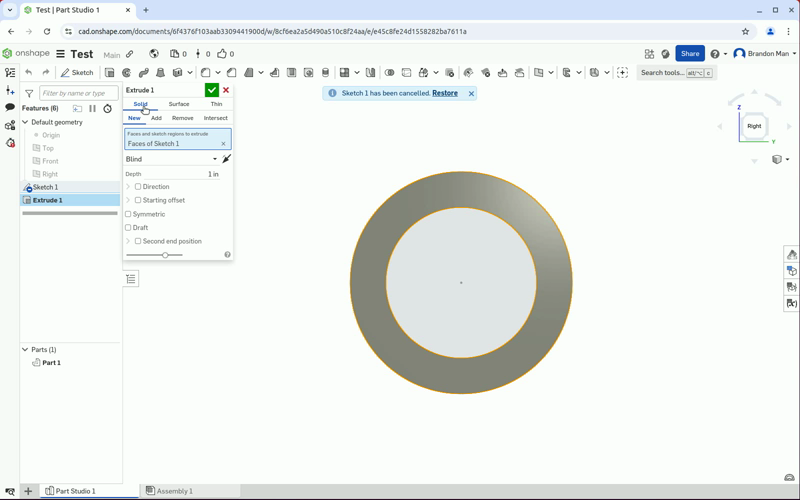
click(143, 106)
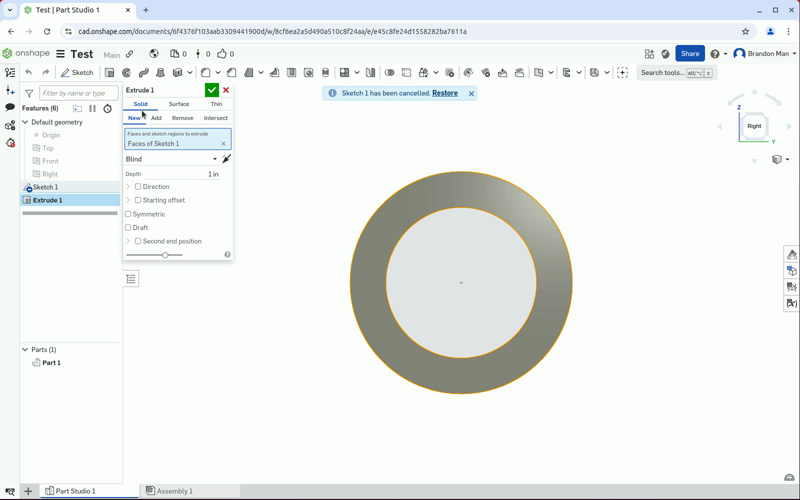
mouse_move(137, 120)
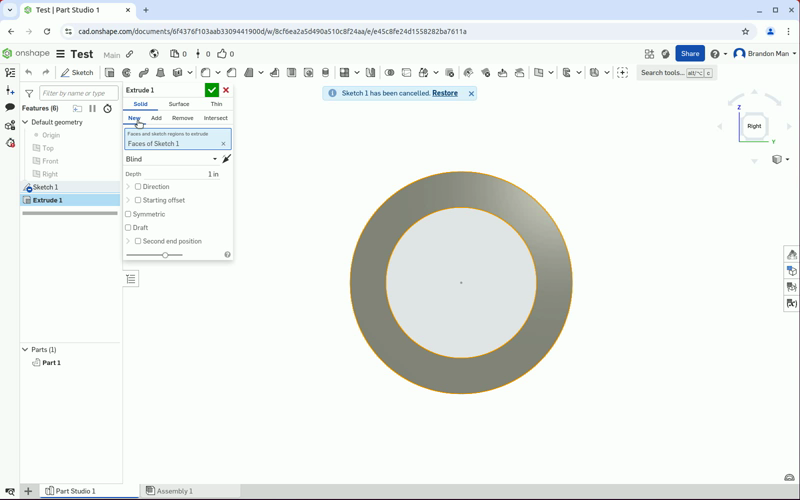
click(137, 120)
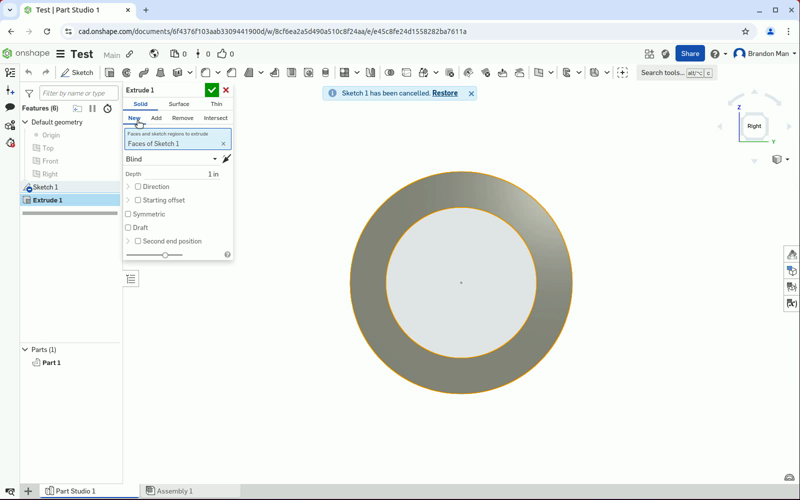
key(tab, 4)
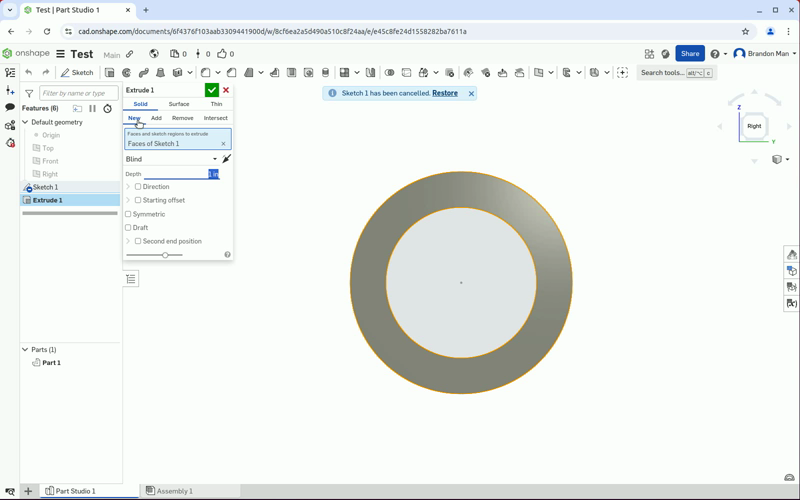
text(7.462)
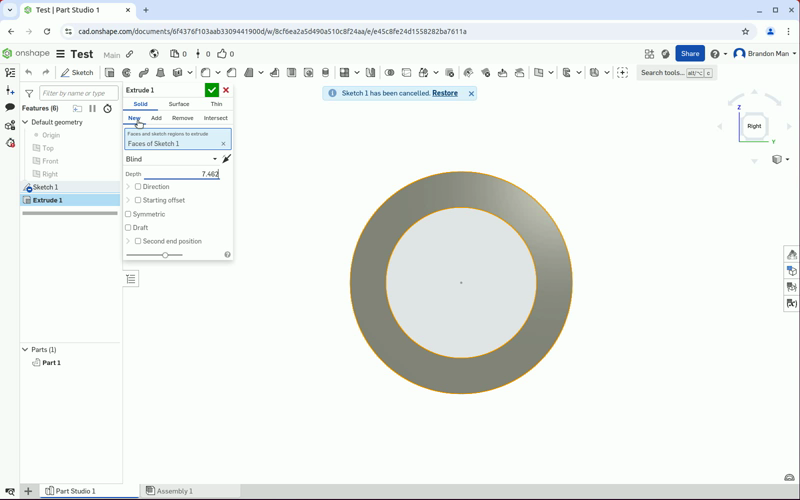
key(enter)
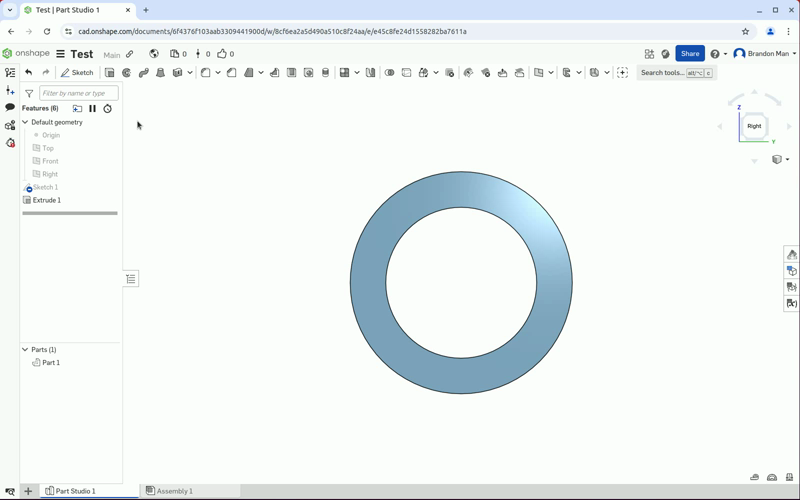
key(shift+h)
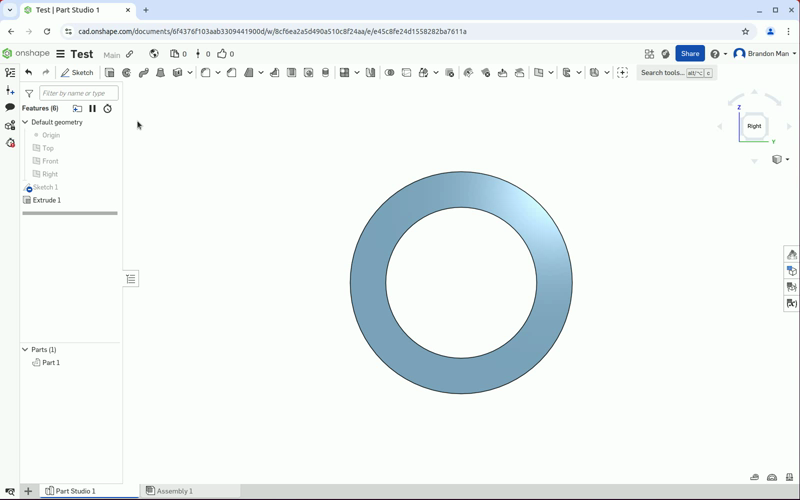
key(shift+h)
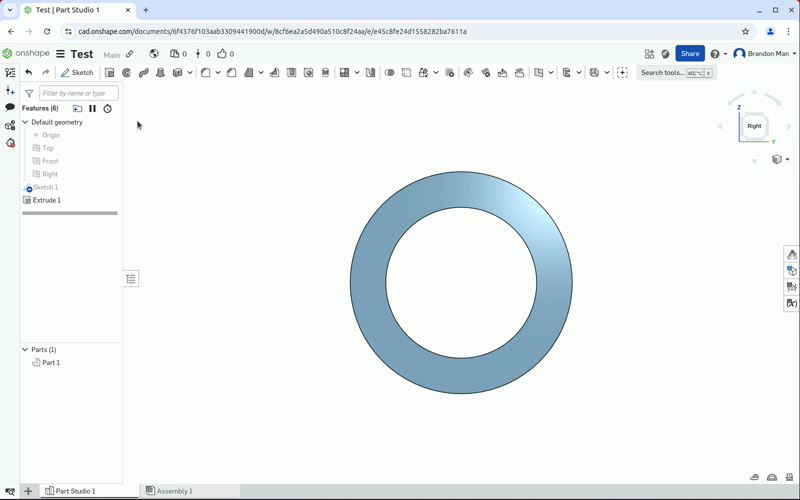
mouse_move(73, 189)
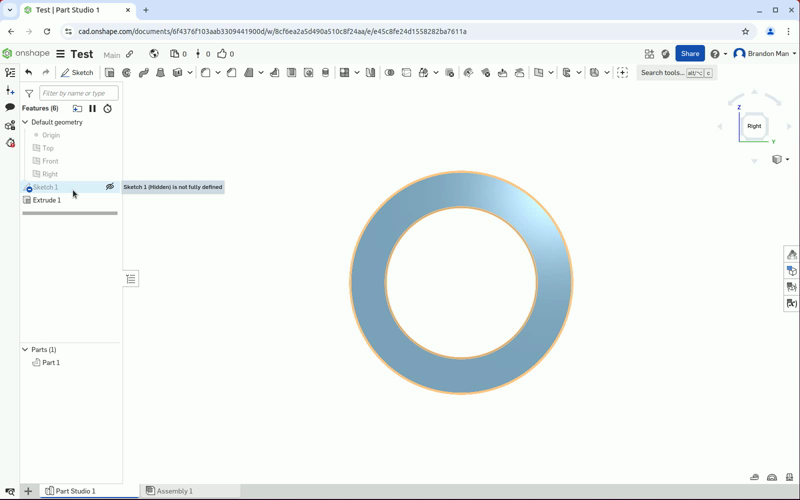
click(73, 189)
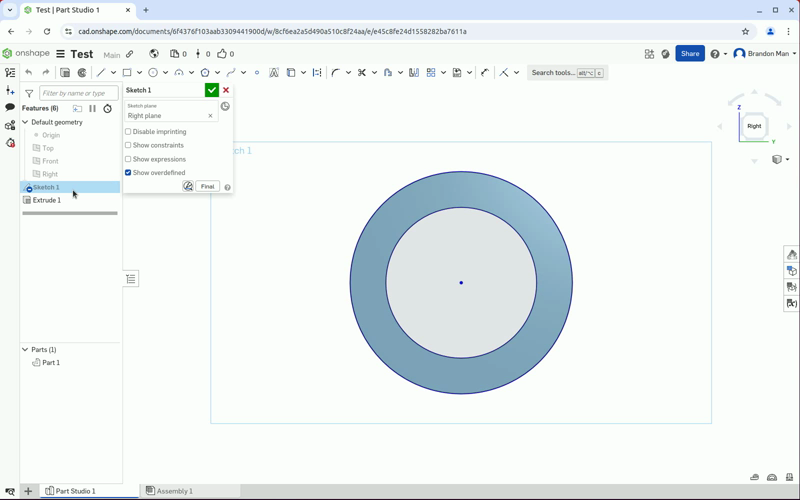
mouse_move(229, 92)
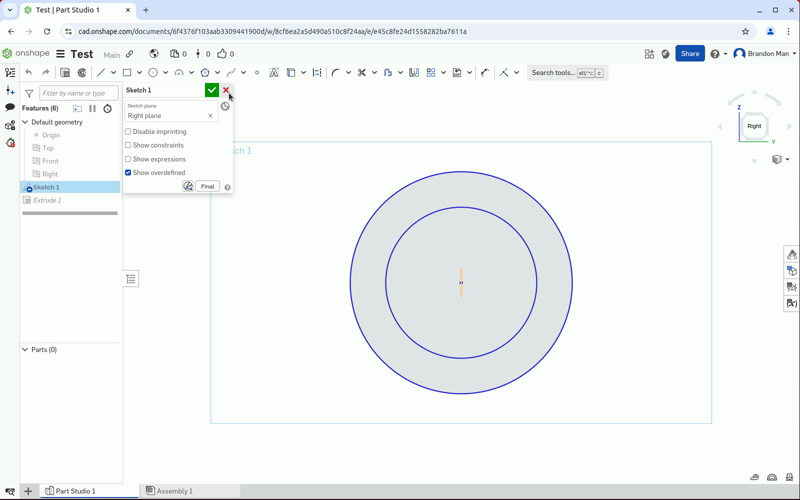
click(229, 92)
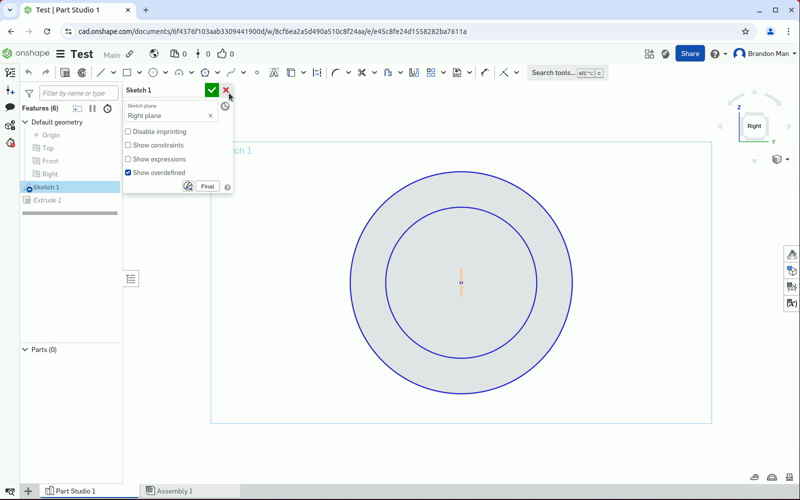
key(shift+s)
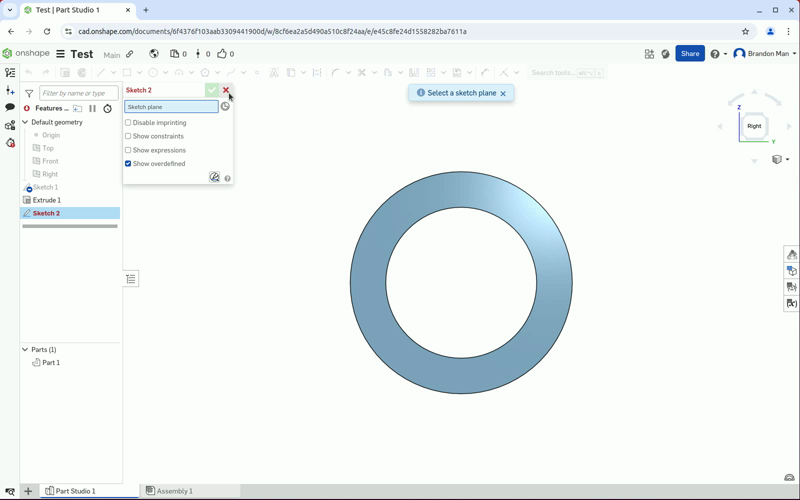
mouse_move(73, 176)
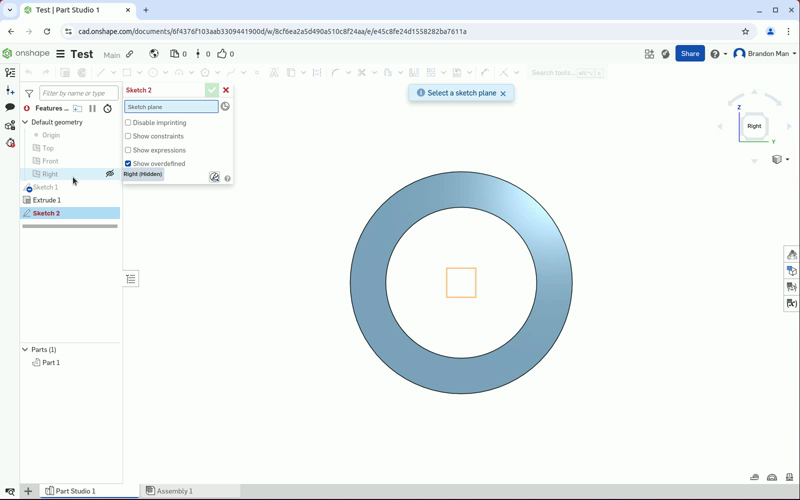
click(73, 176)
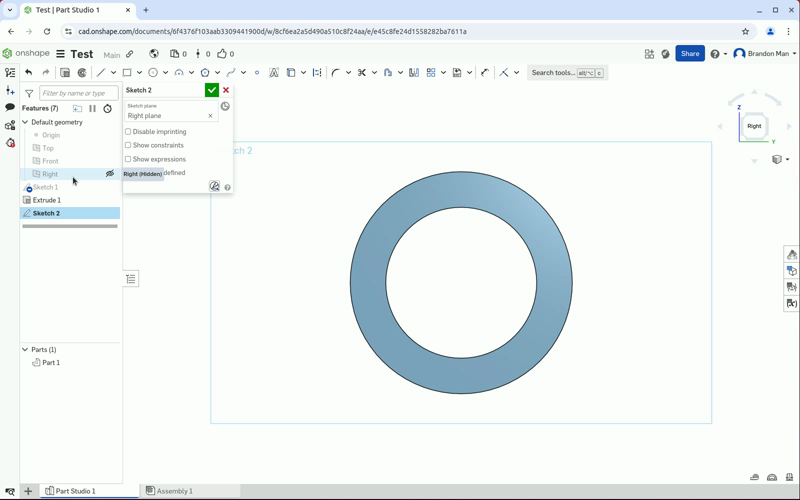
mouse_move(73, 352)
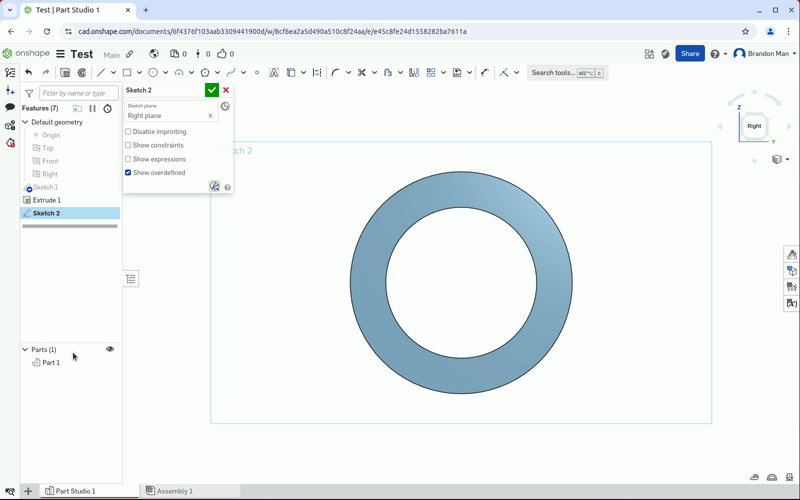
key(y)
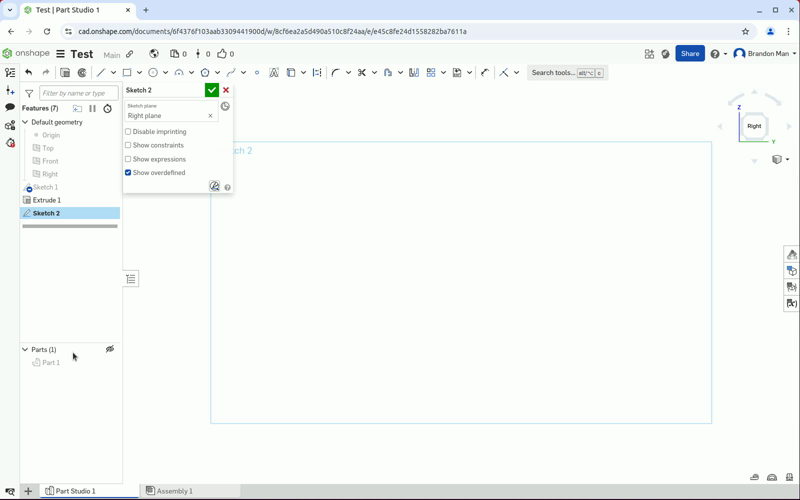
key(c)
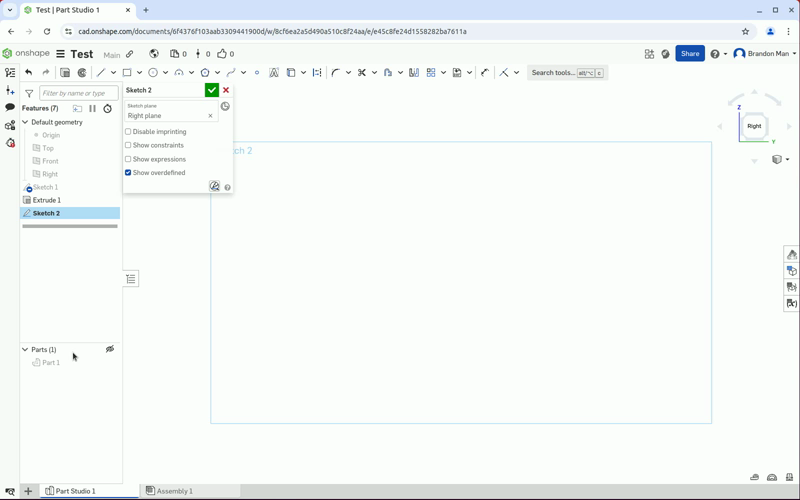
key_down(shift)
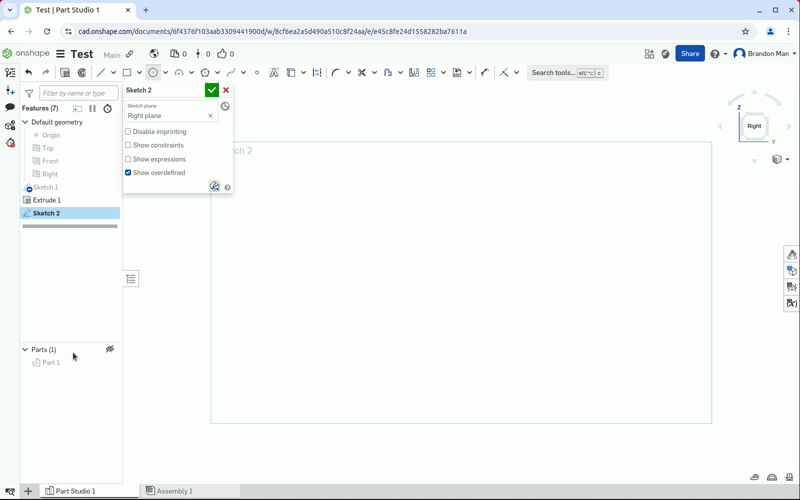
mouse_move(461, 282)
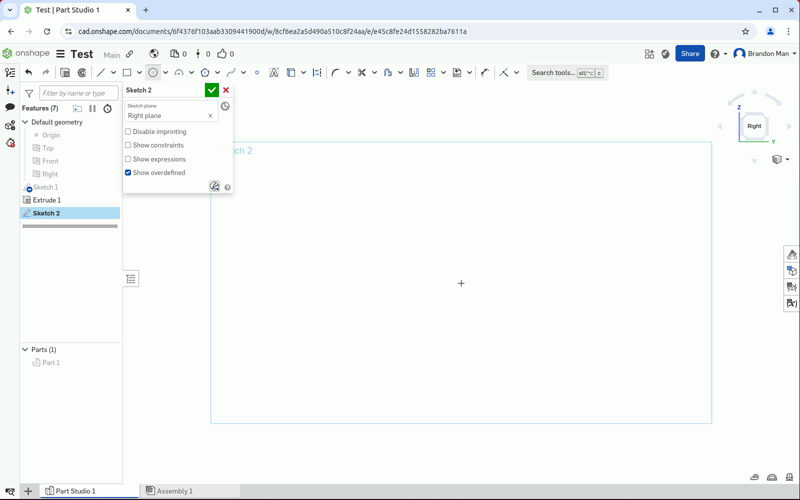
click(461, 282)
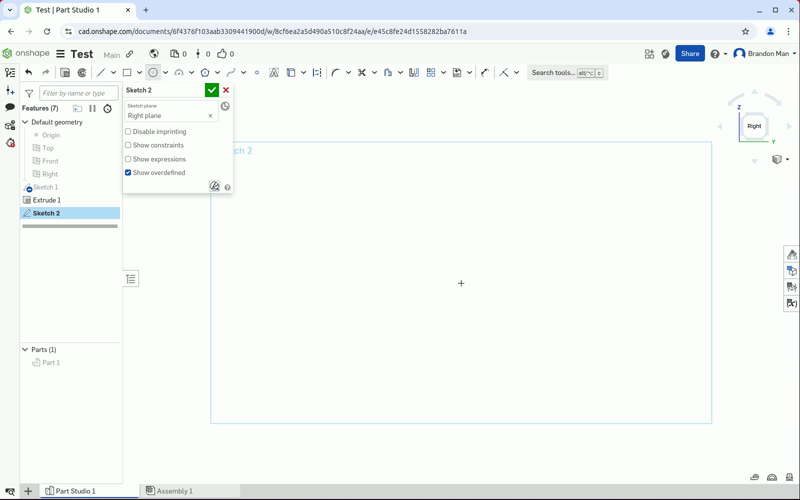
key_up(shift)
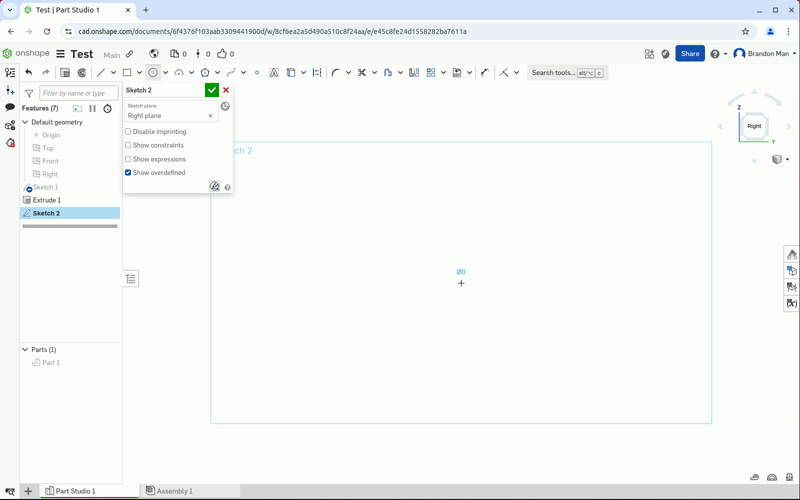
mouse_move(537, 282)
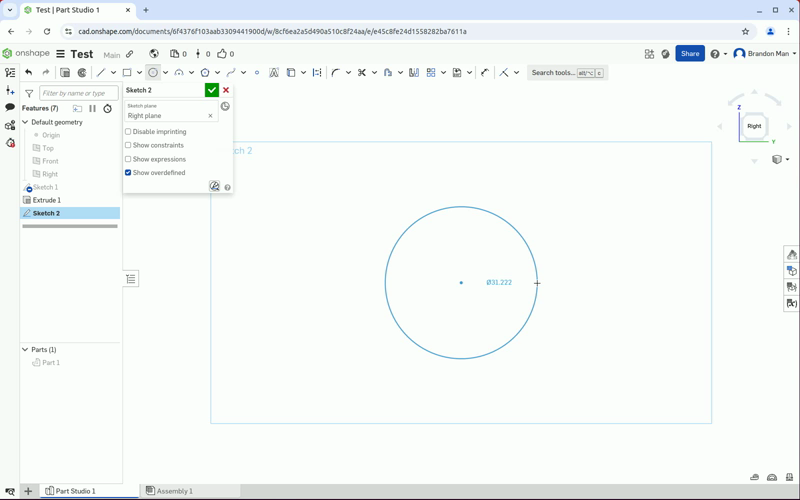
click(537, 282)
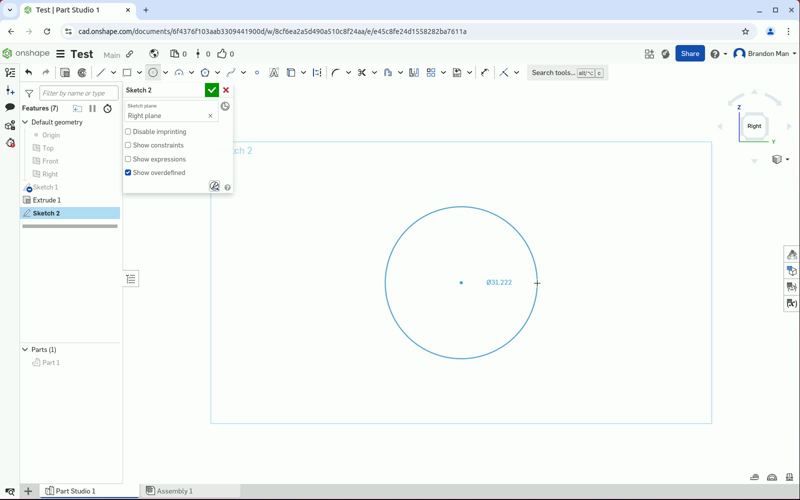
key(esc)
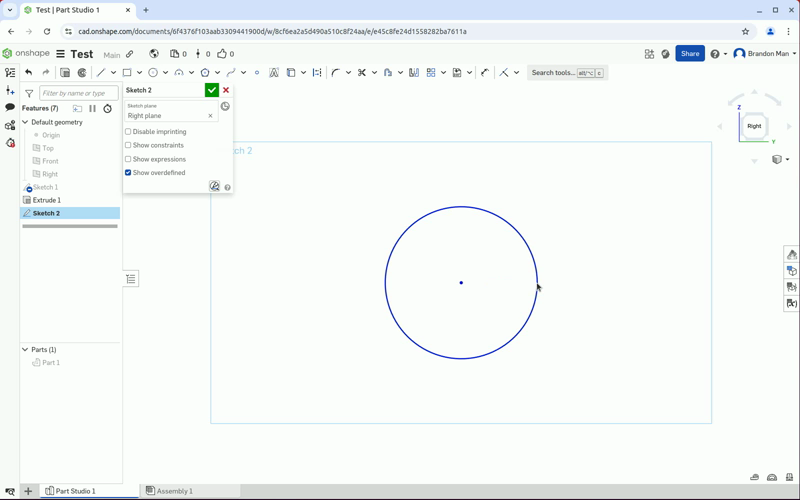
mouse_move(505, 315)
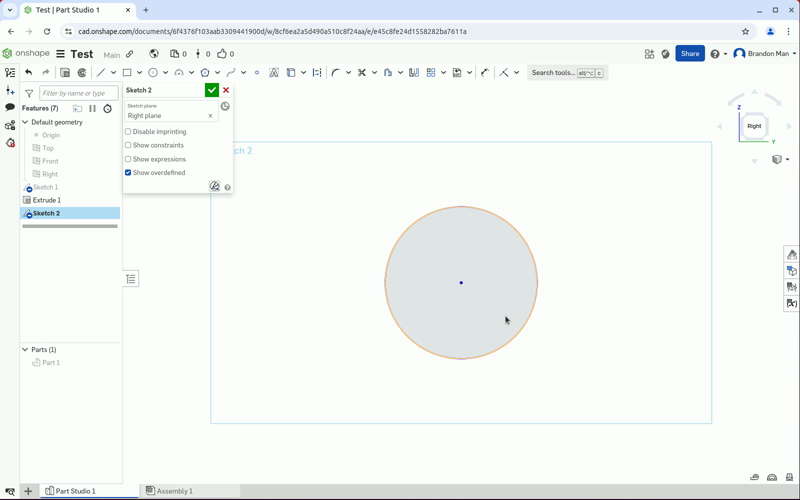
click(505, 315)
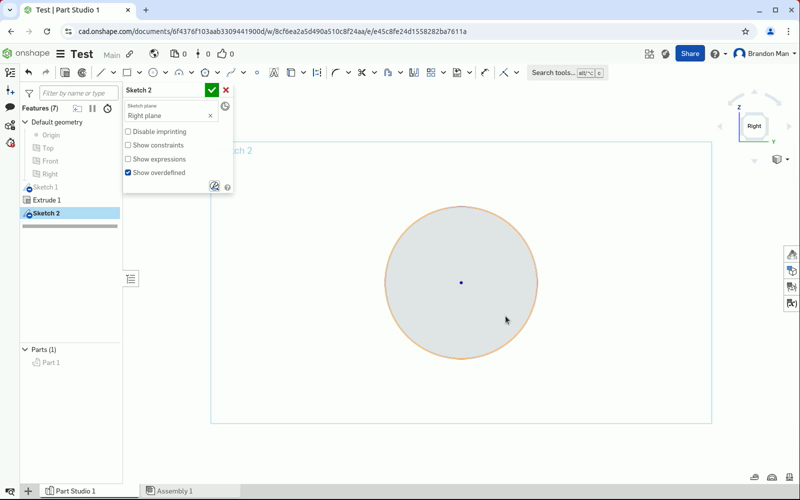
mouse_move(73, 352)
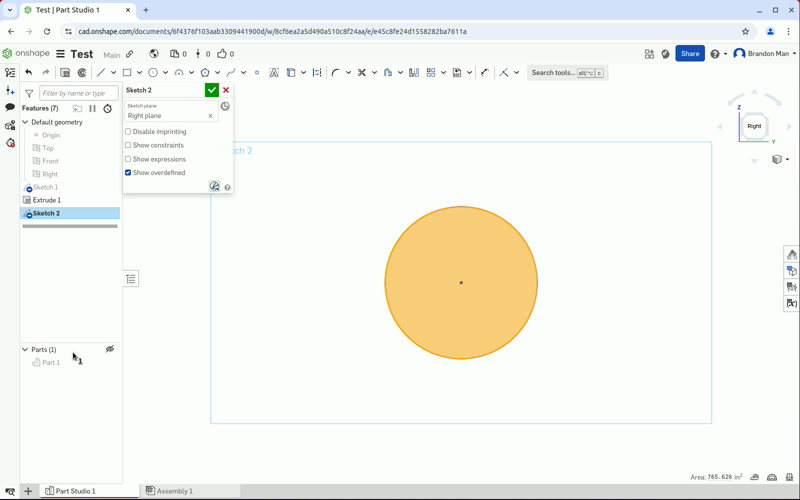
key(shift+y)
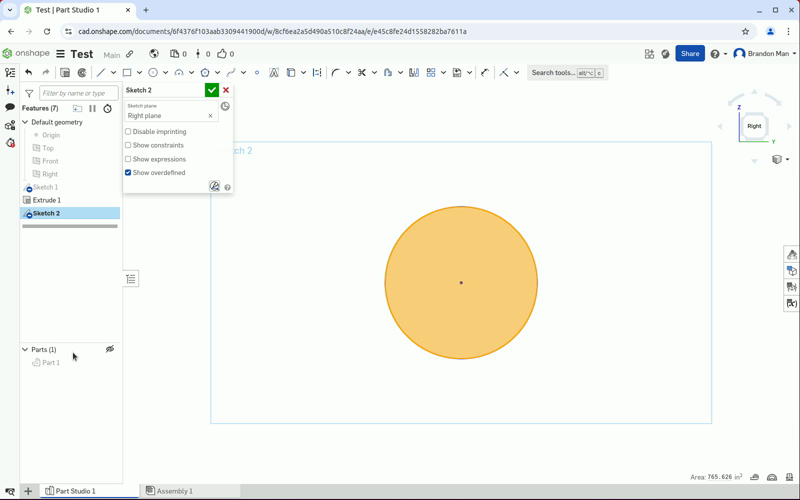
key(shift+e)
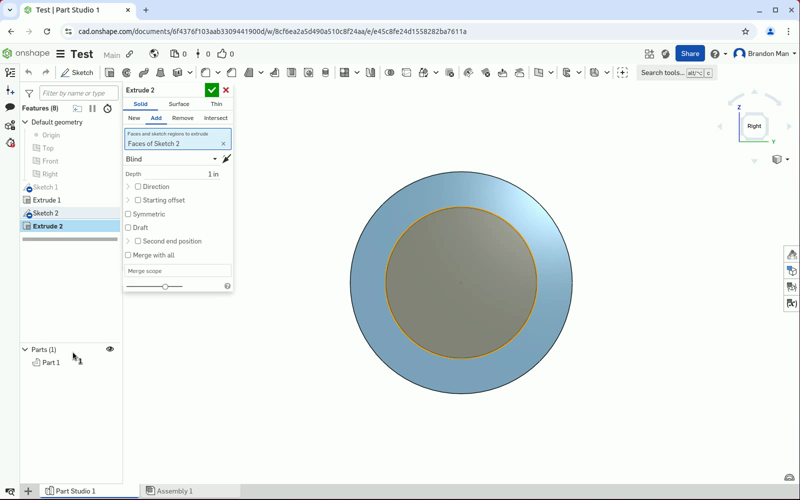
mouse_move(143, 106)
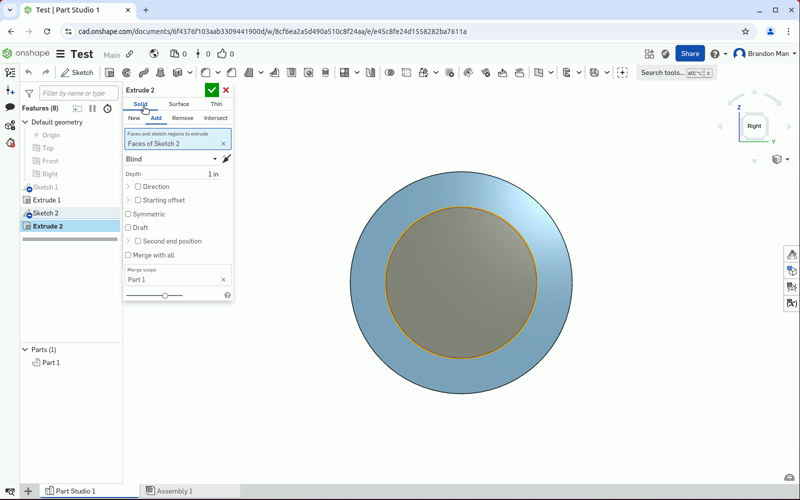
click(143, 106)
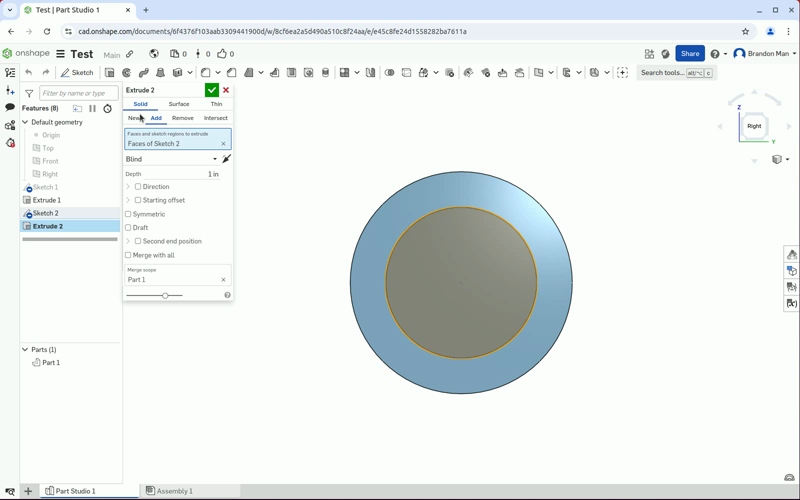
mouse_move(137, 120)
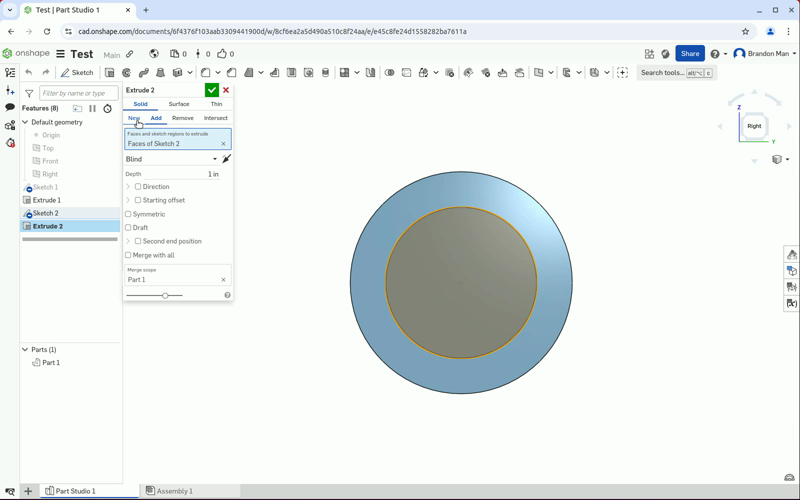
click(137, 120)
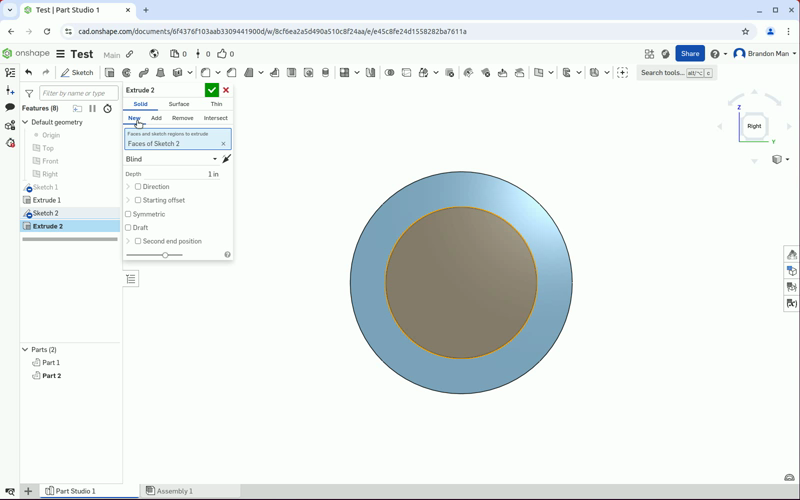
key(tab, 4)
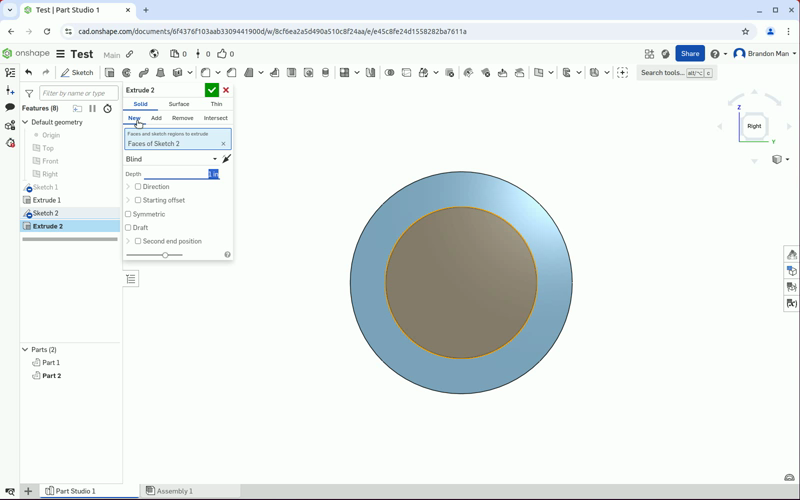
text(7.462)
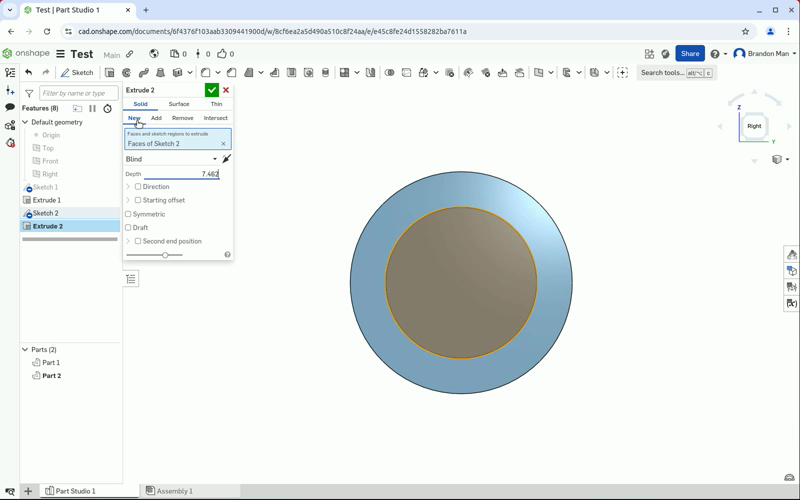
key(enter)
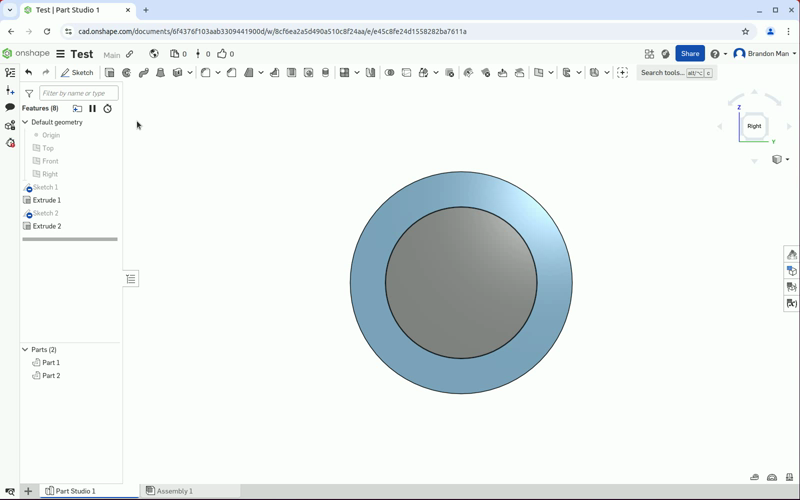
key(shift+h)
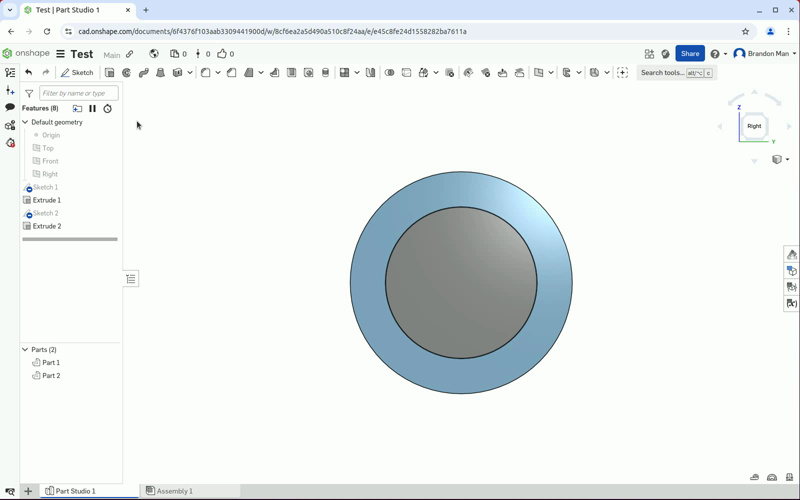
key(shift+h)
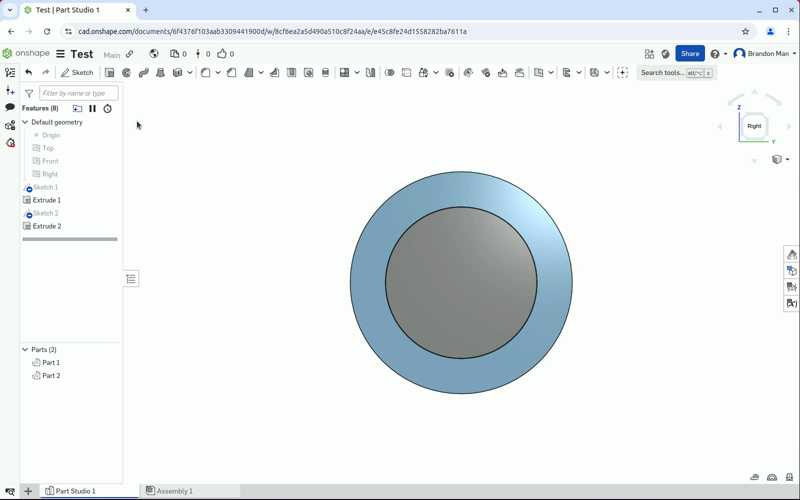
mouse_move(73, 189)
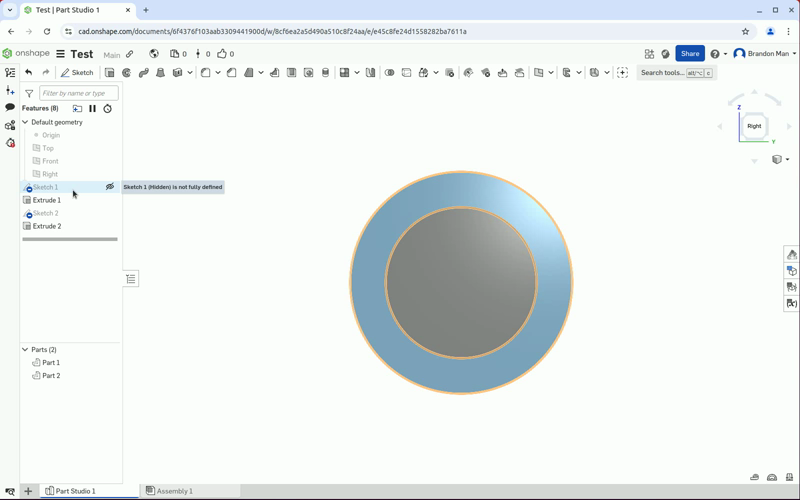
click(73, 189)
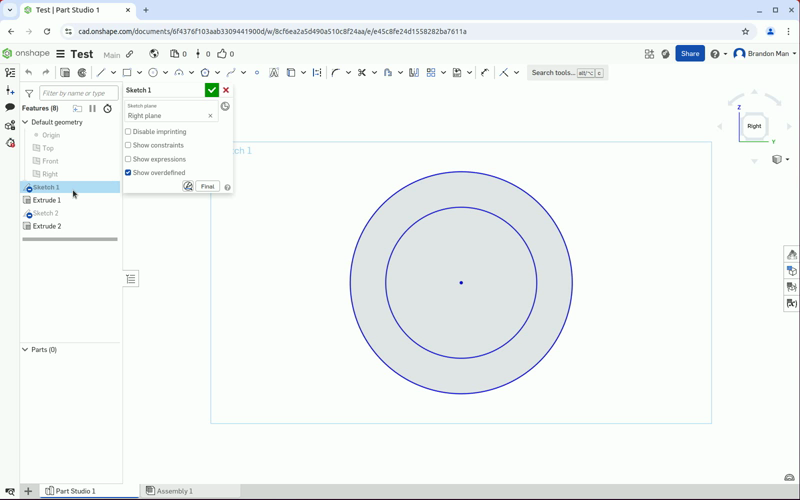
mouse_move(229, 92)
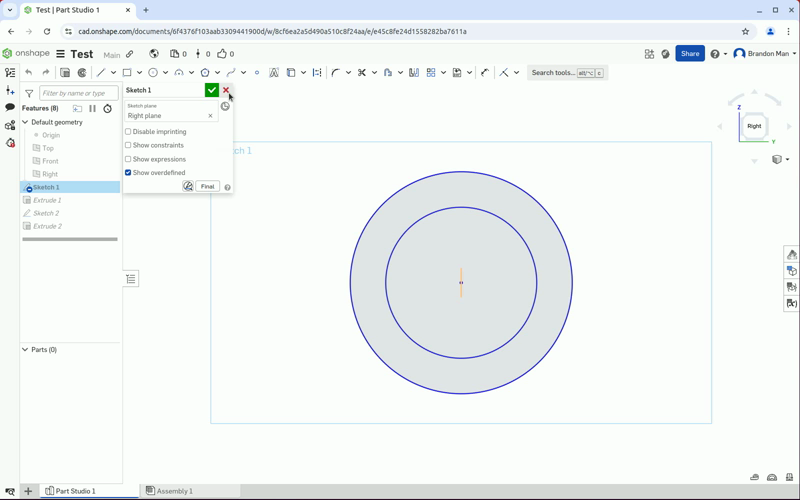
click(229, 92)
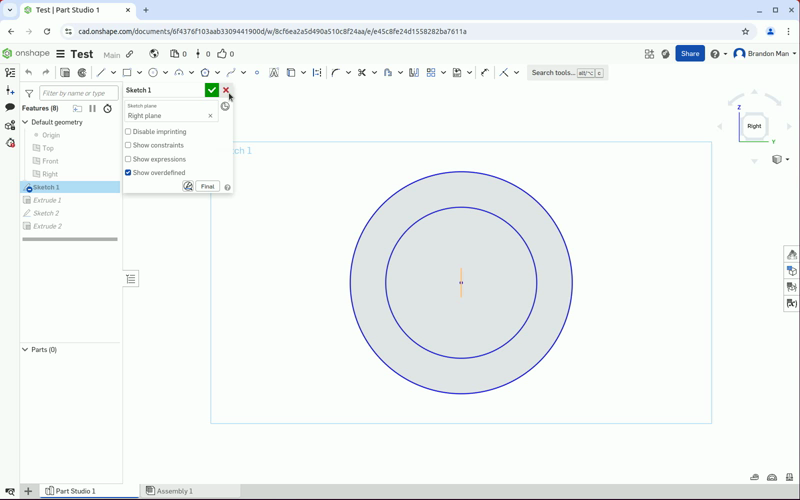
key(shift+s)
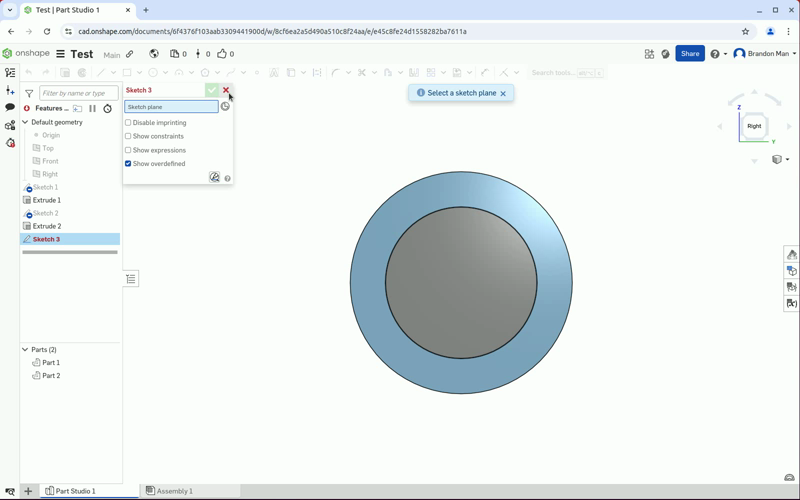
mouse_move(73, 176)
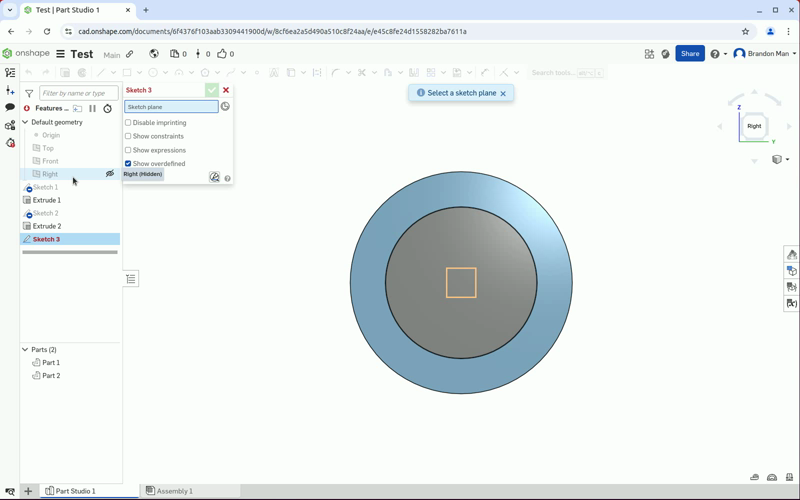
click(73, 176)
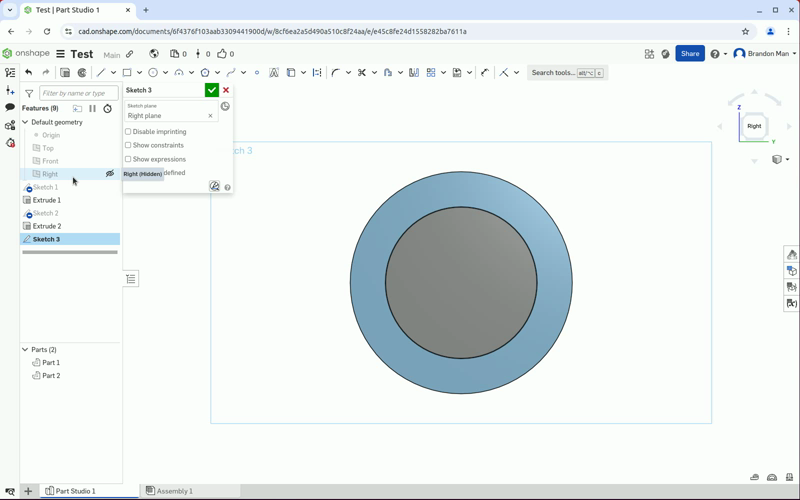
mouse_move(73, 352)
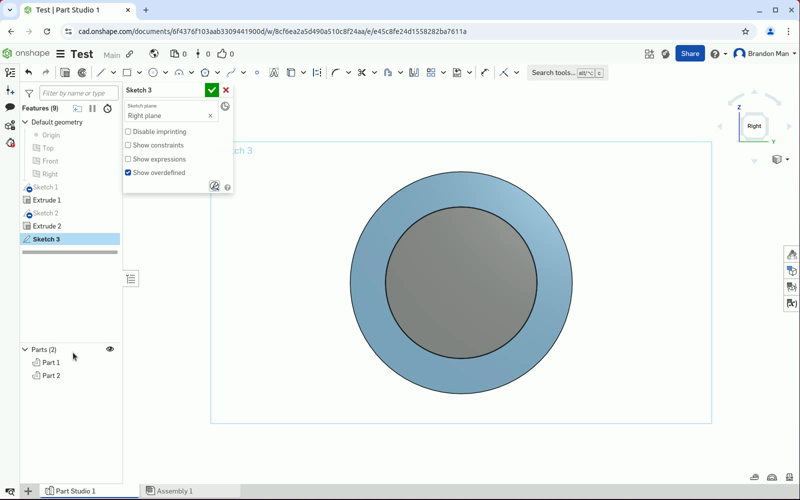
key(y)
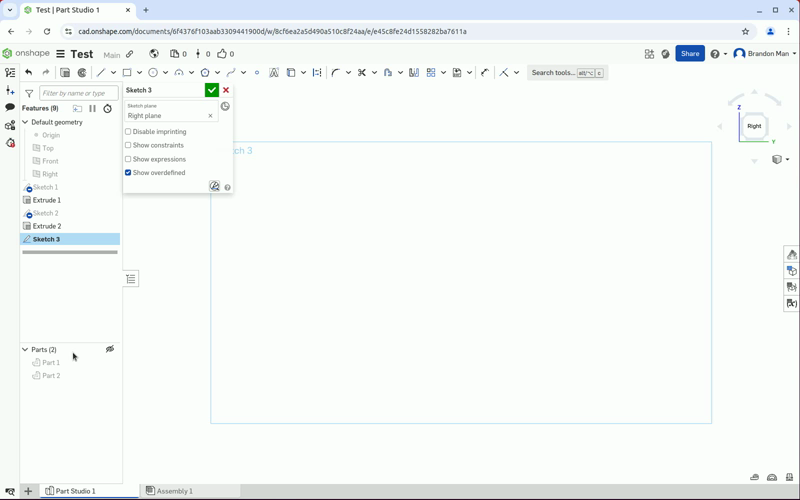
key(c)
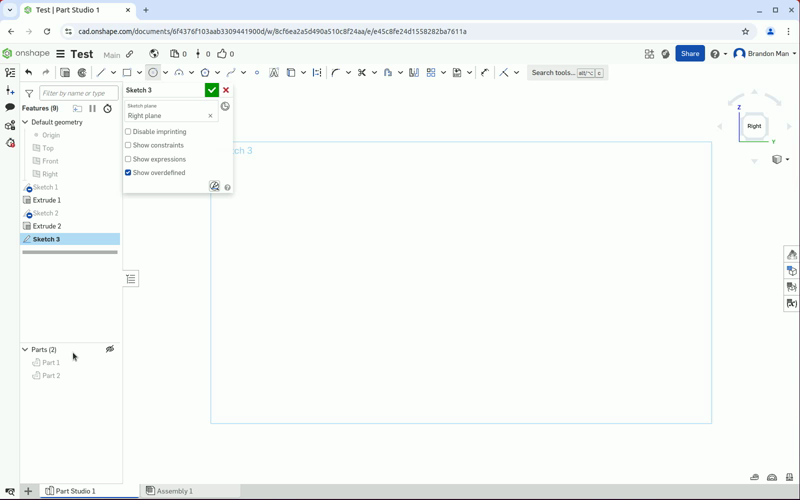
key_down(shift)
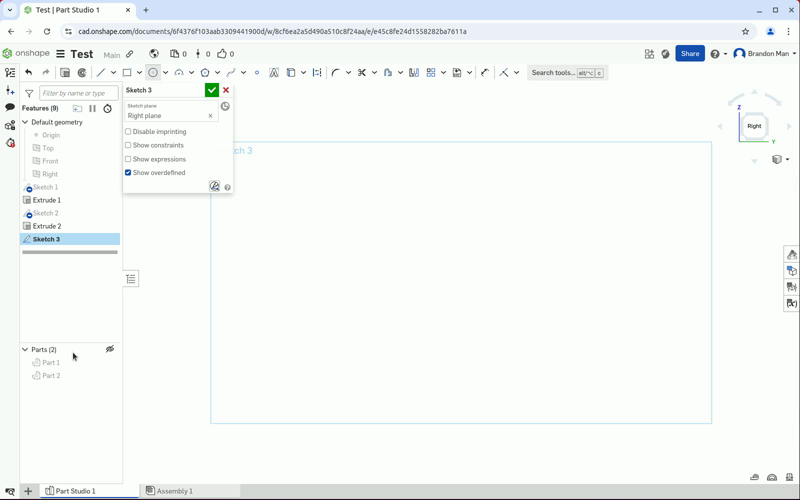
mouse_move(461, 282)
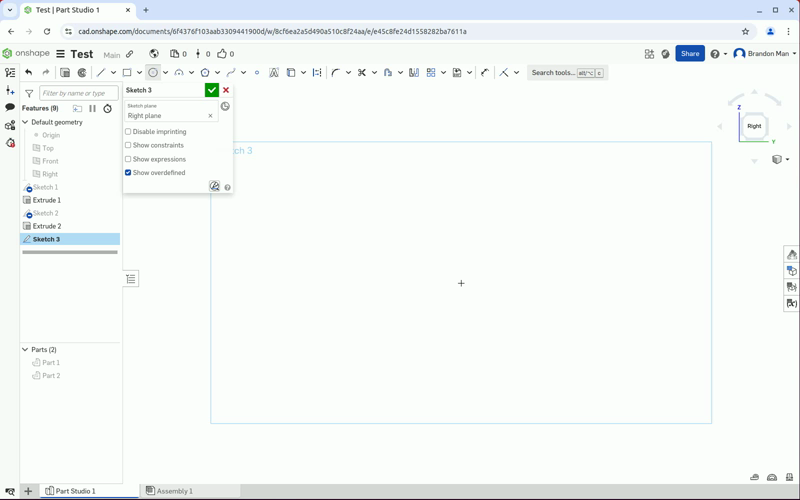
click(461, 282)
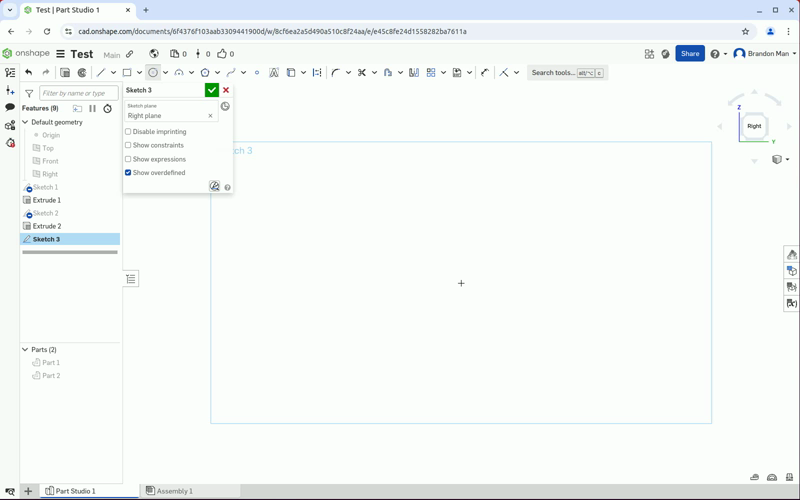
key_up(shift)
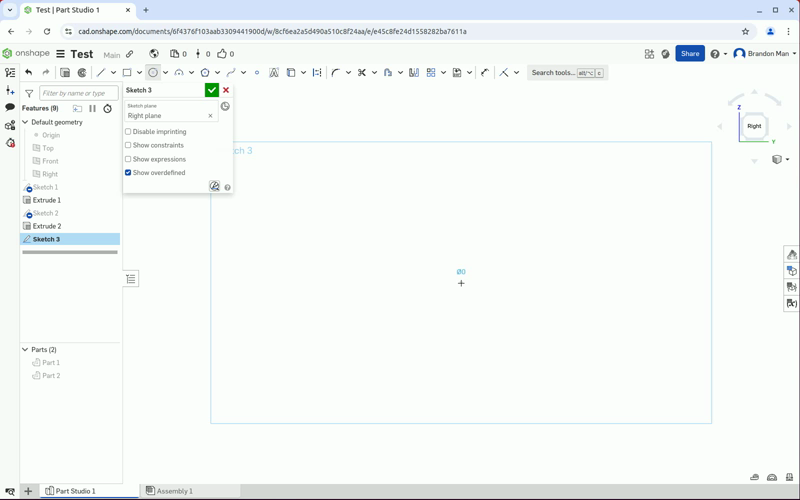
mouse_move(537, 282)
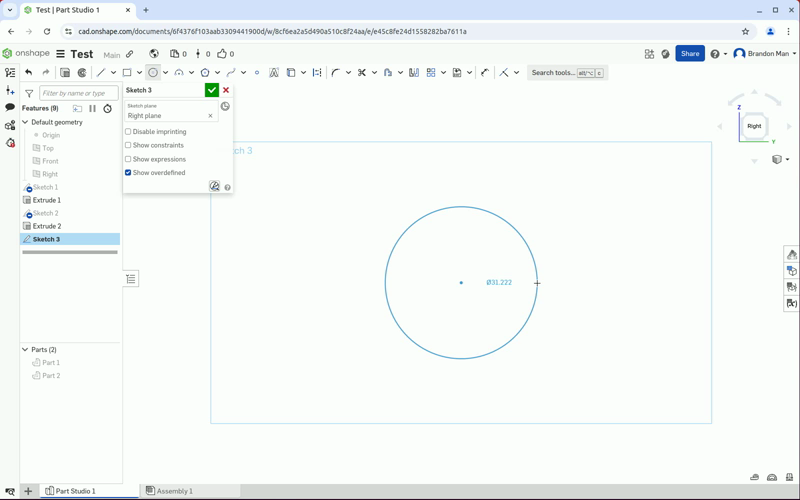
click(537, 282)
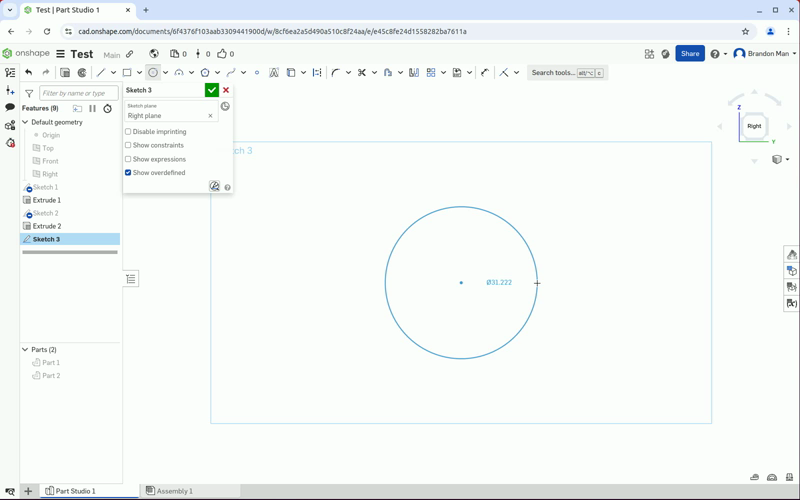
key(esc)
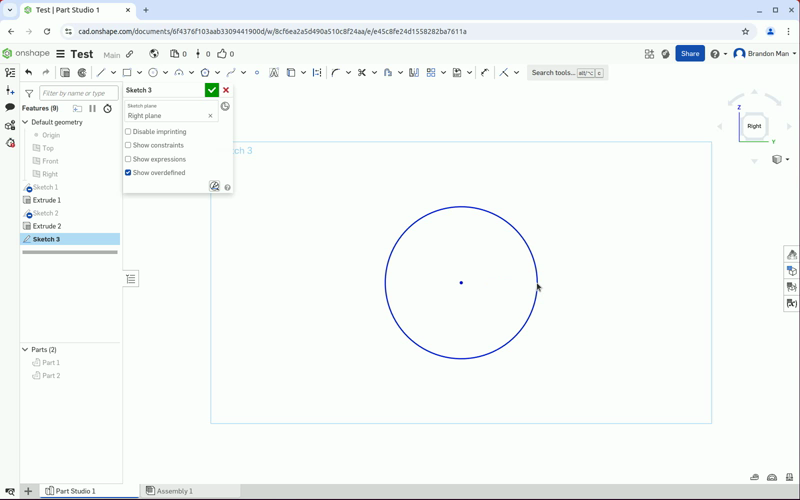
mouse_move(433, 281)
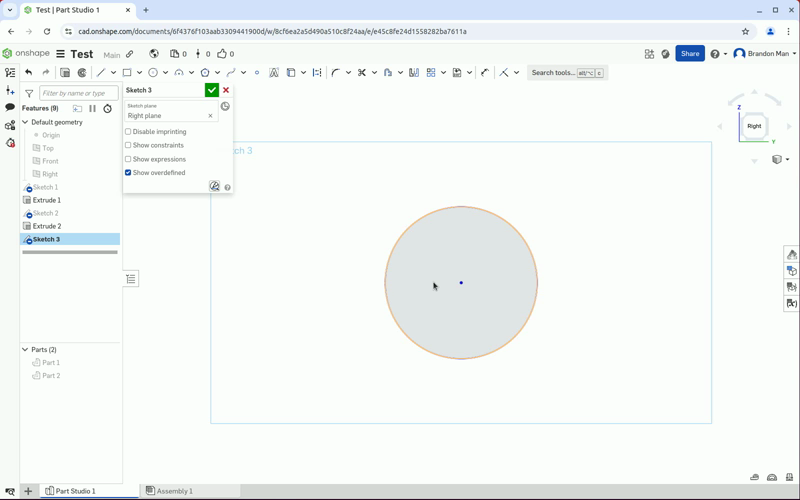
click(433, 281)
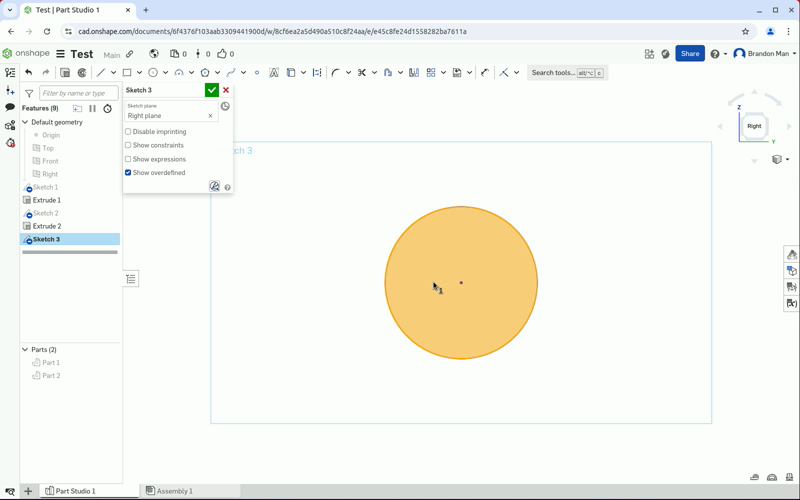
mouse_move(73, 352)
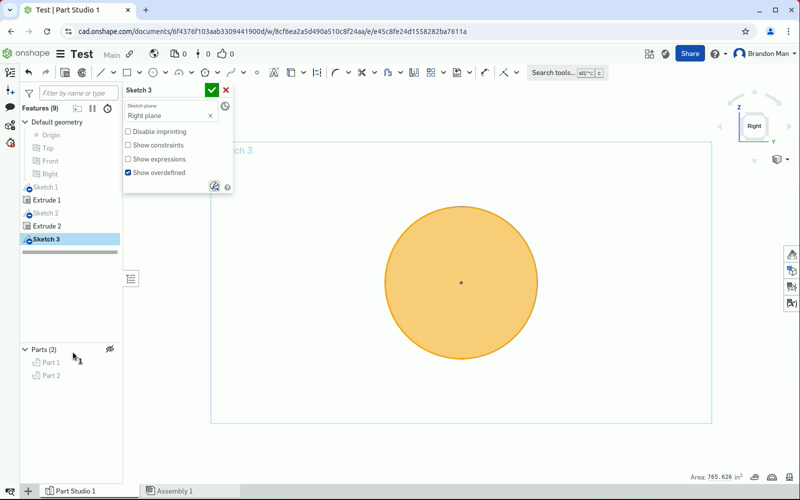
key(shift+y)
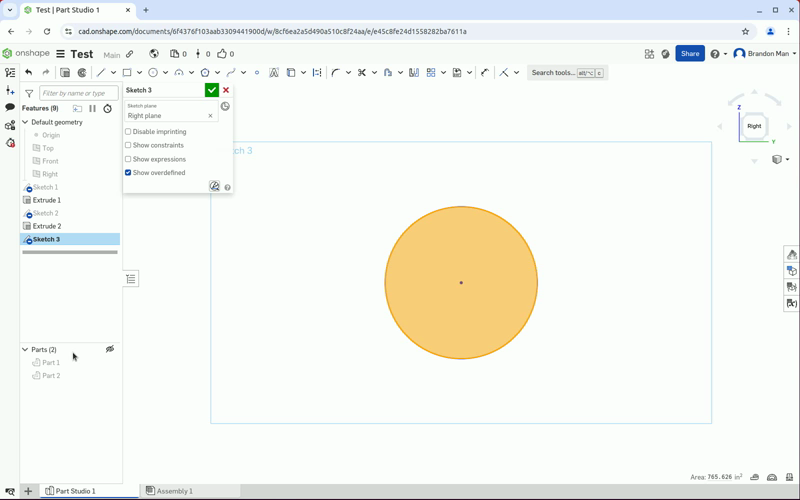
key(shift+e)
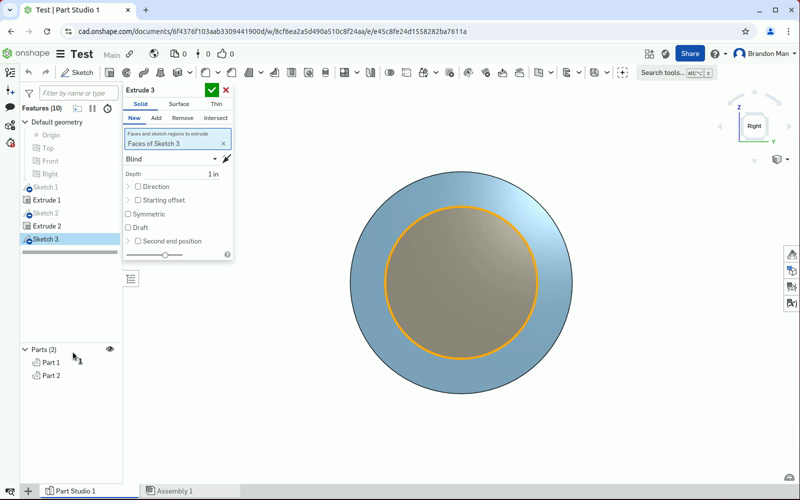
mouse_move(143, 106)
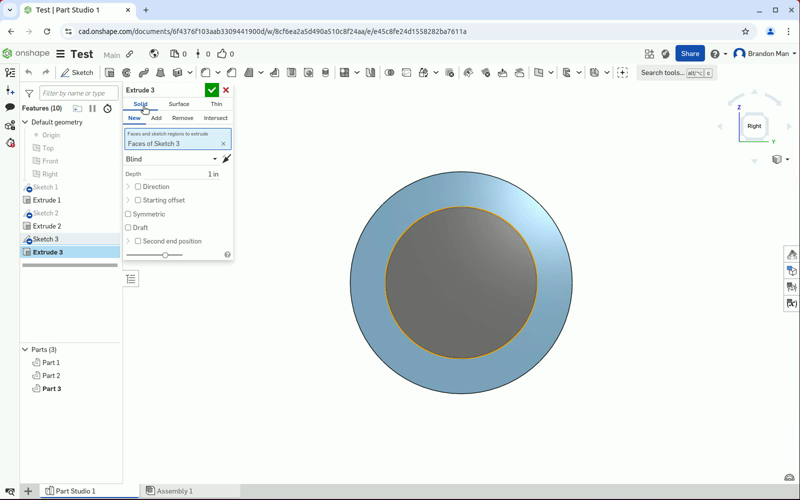
click(143, 106)
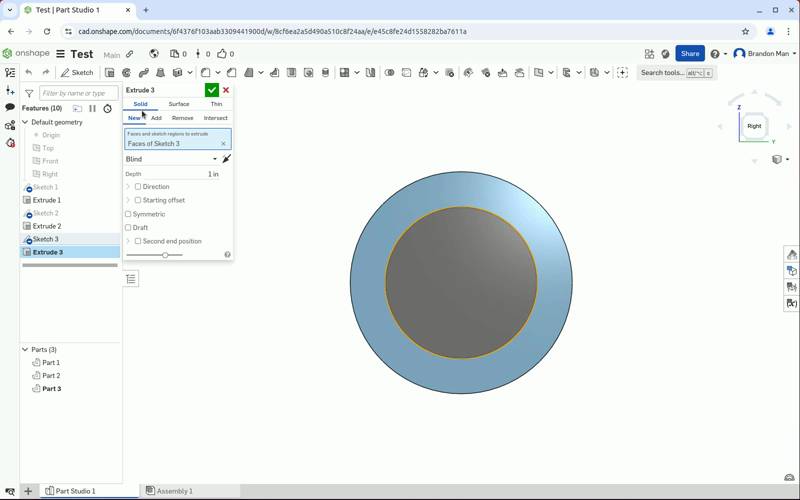
mouse_move(137, 120)
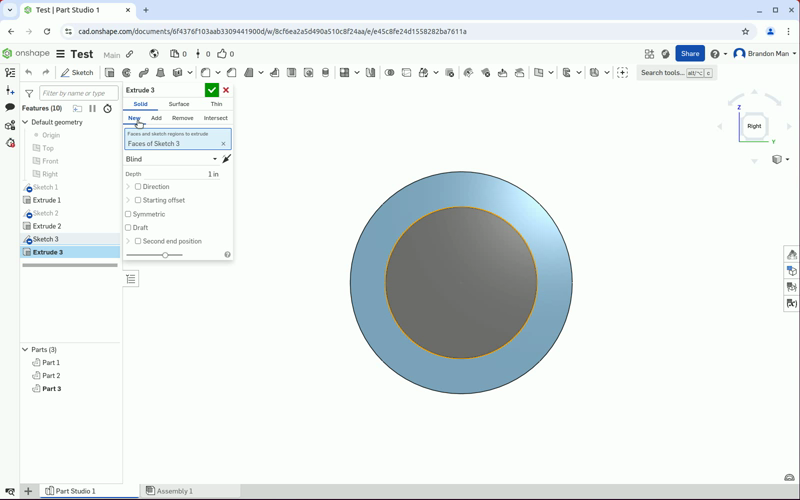
click(137, 120)
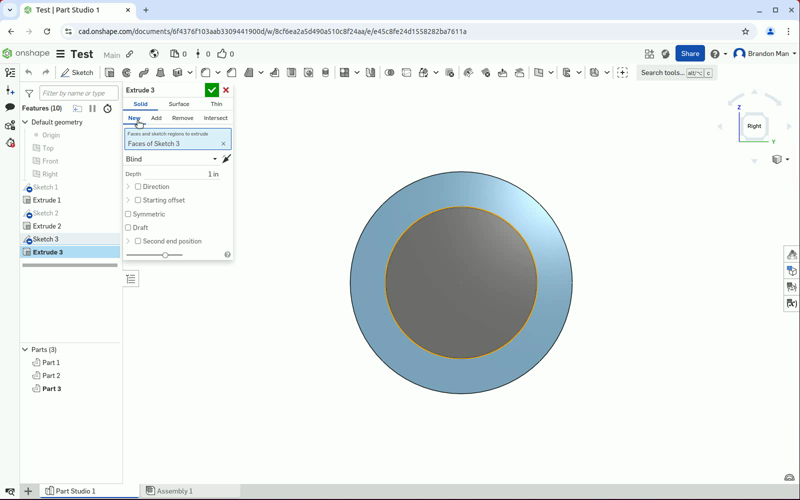
key(tab, 4)
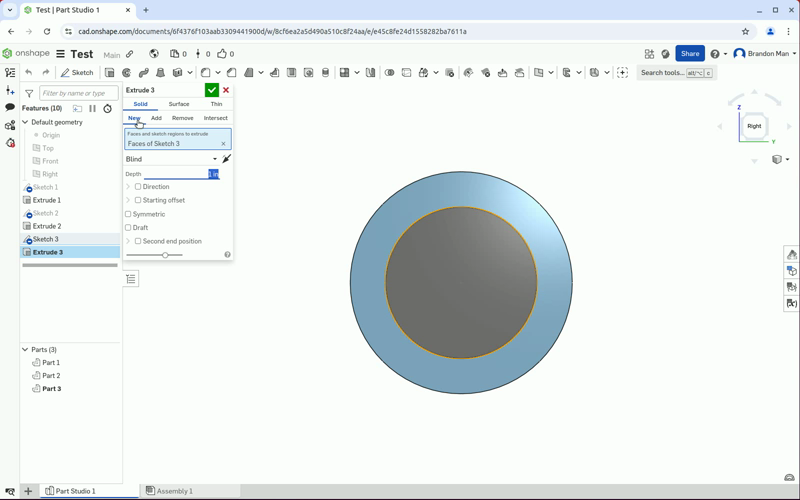
text(-15.405)
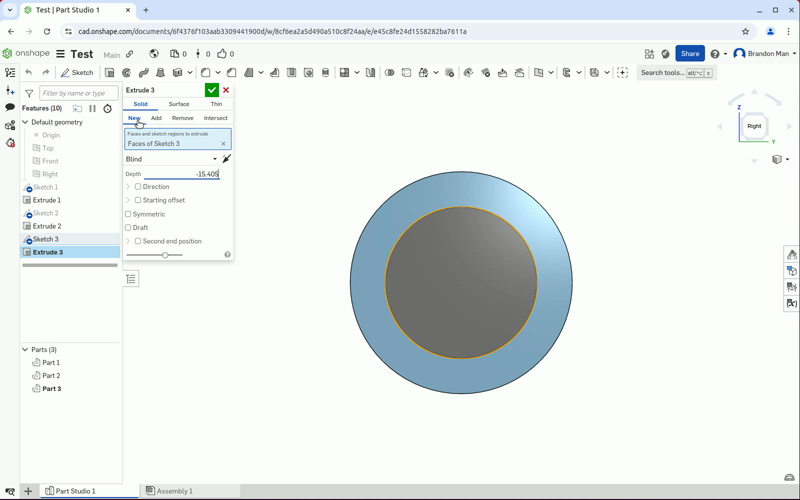
key(enter)
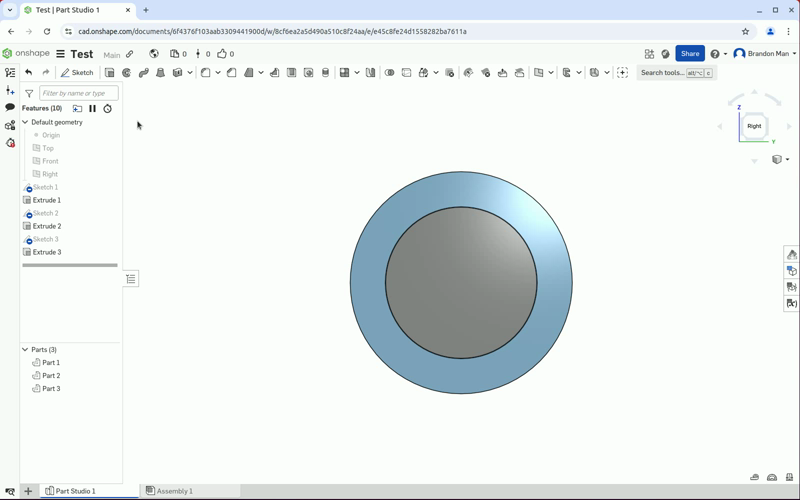
key(shift+h)
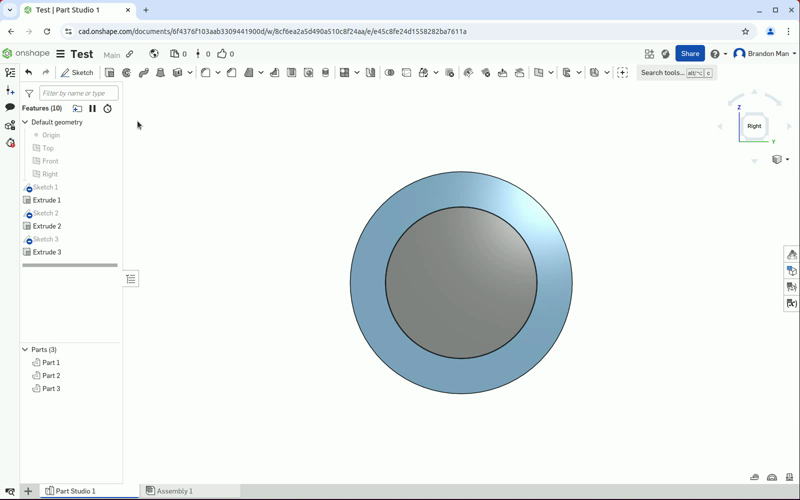
key(shift+h)
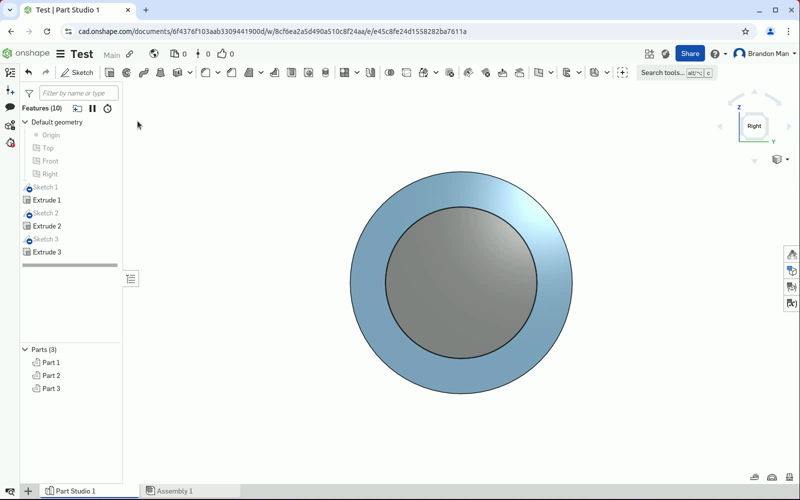
key(shift+7)
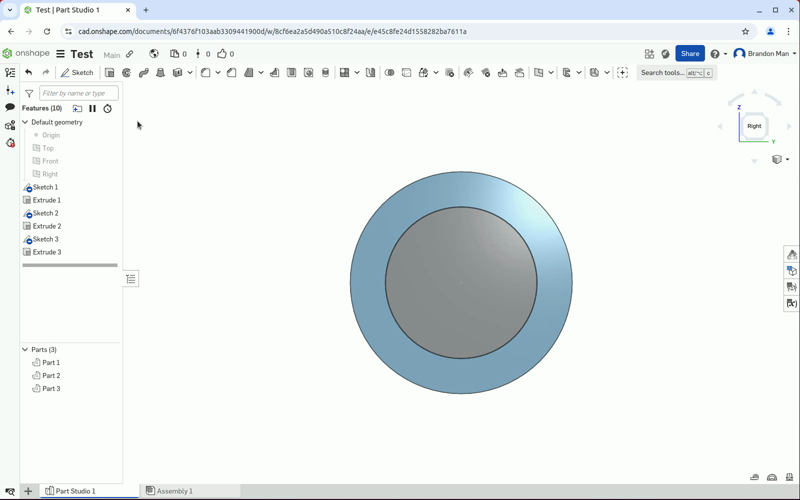
key(right, 2)
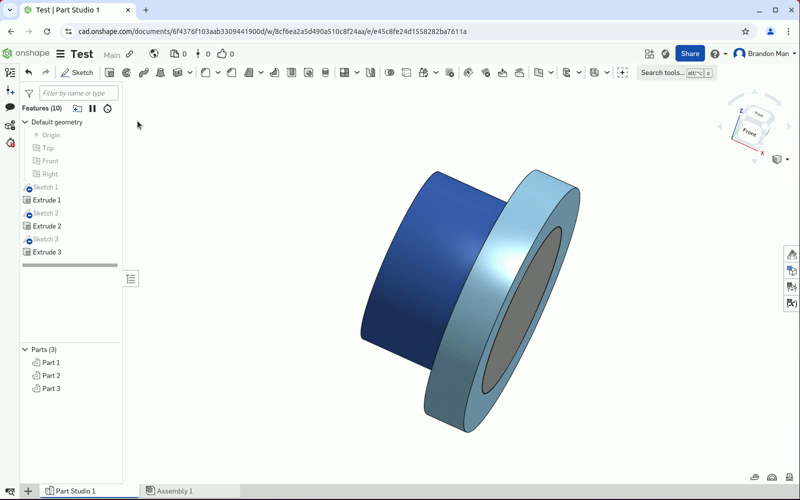
key(down, 2)
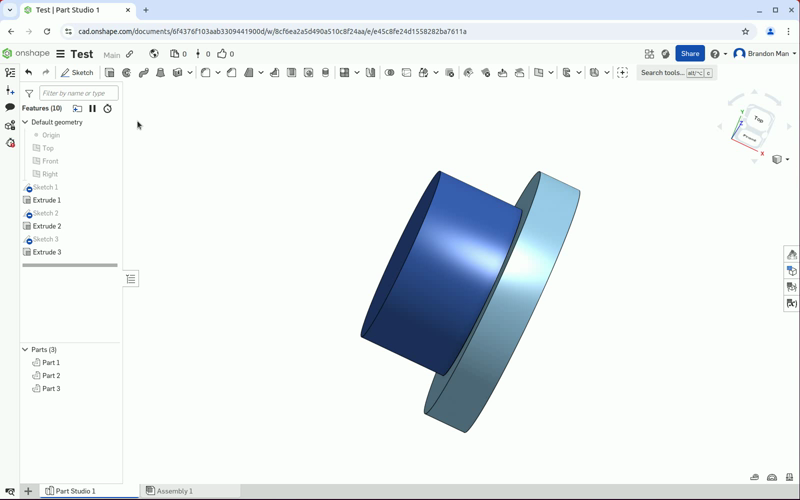
key(up, 2)
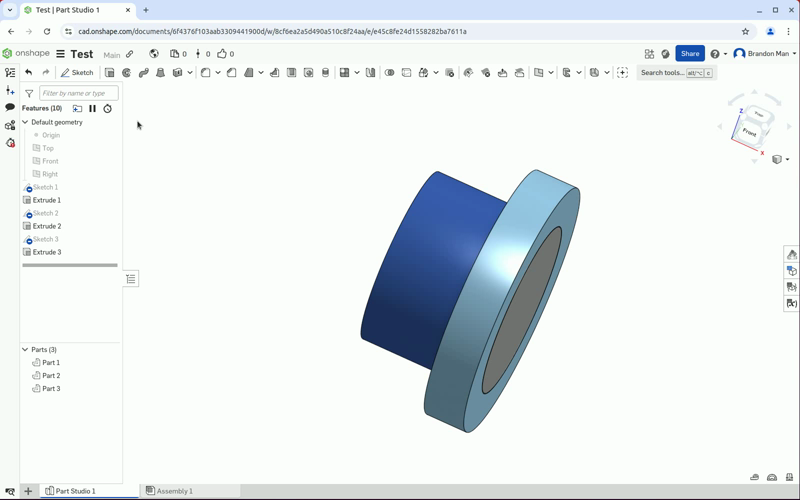
key(left, 2)
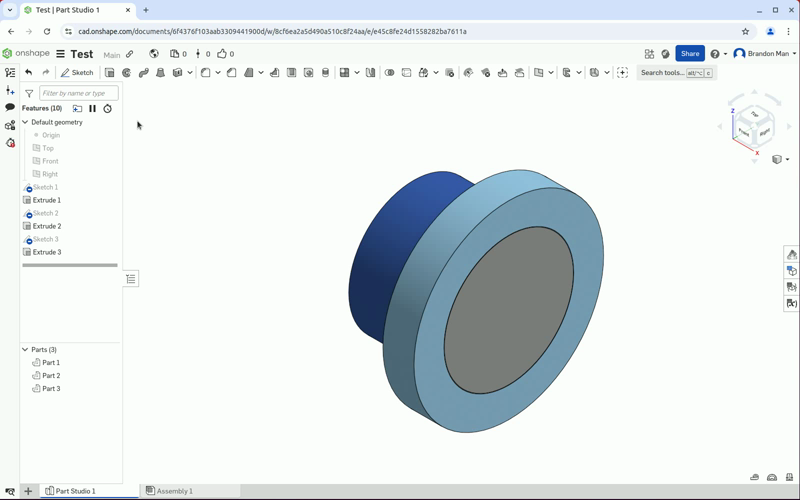
mouse_move(73, 189)
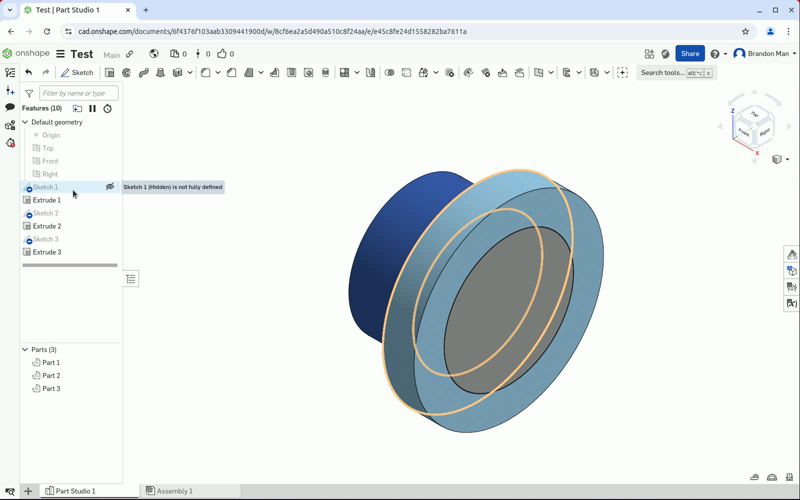
click(73, 189)